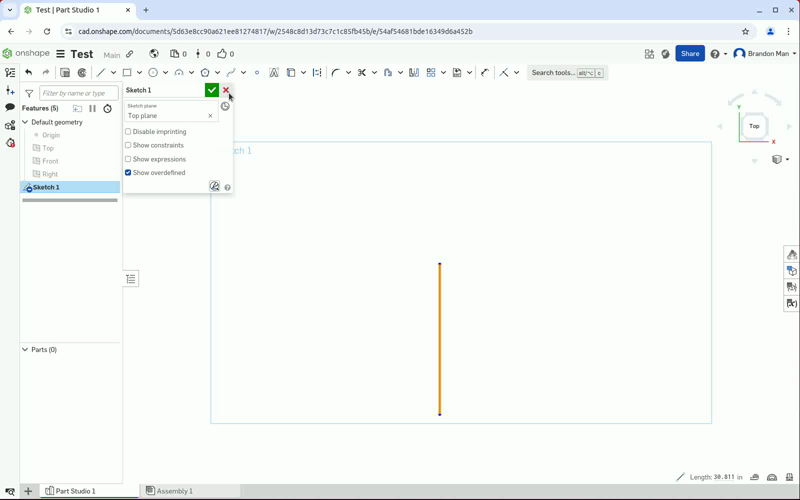
key(shift+h)
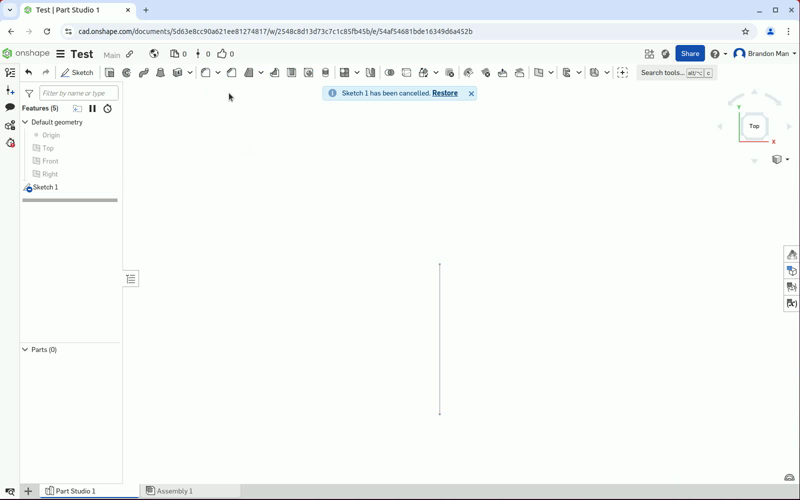
key(shift+s)
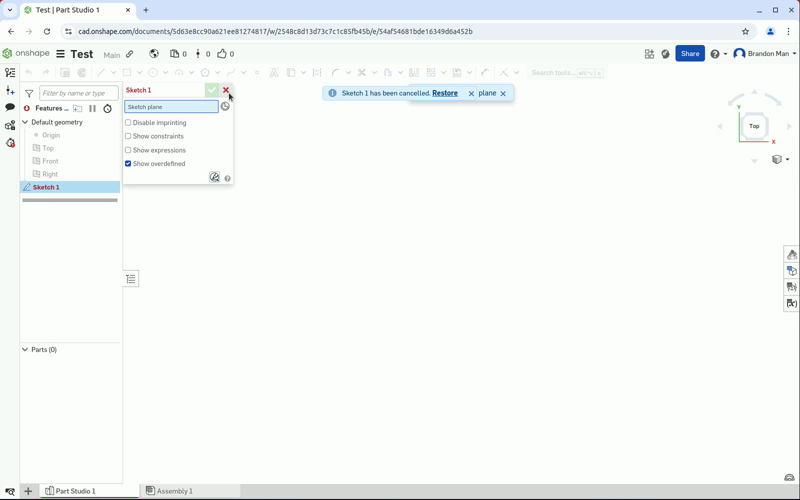
mouse_move(73, 150)
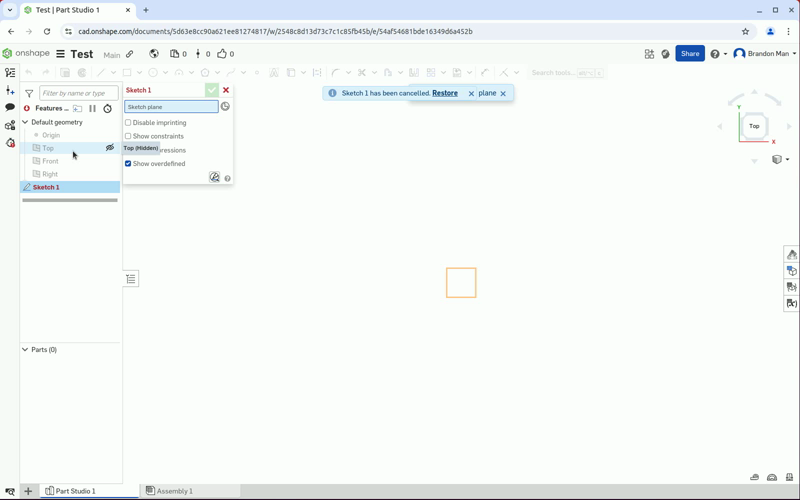
click(73, 150)
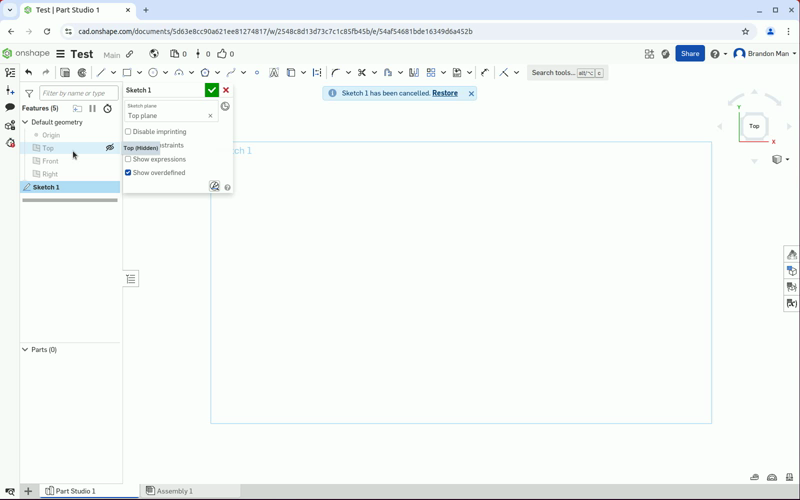
mouse_move(73, 352)
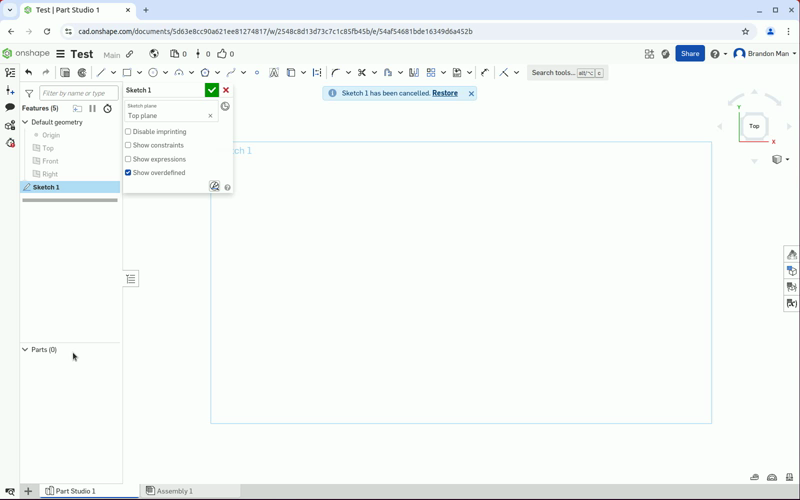
key(y)
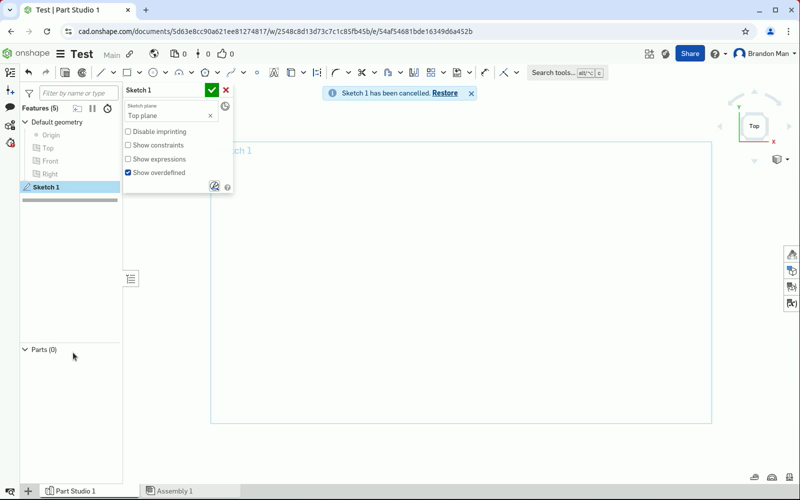
key(l)
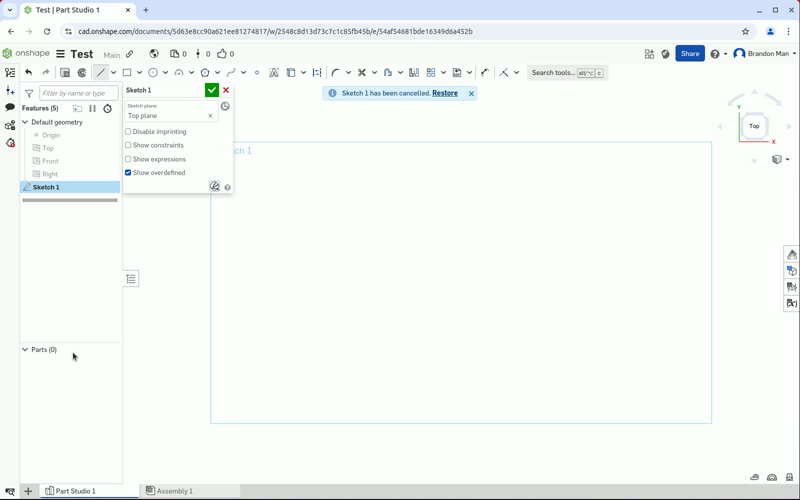
key_down(shift)
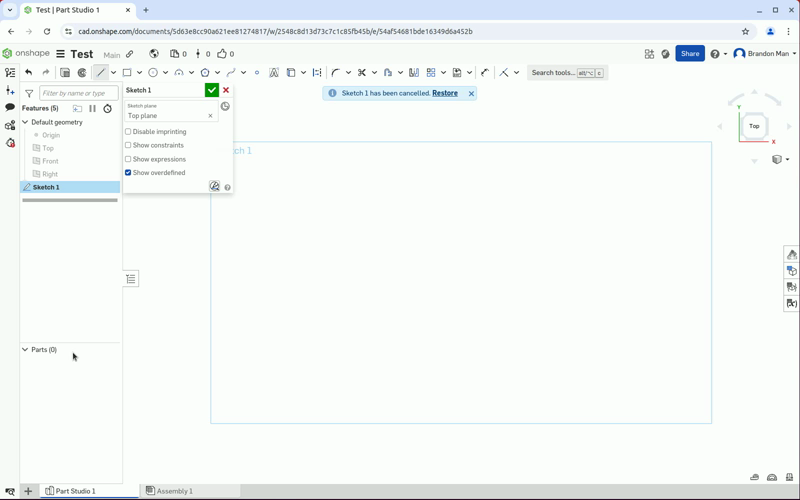
mouse_move(348, 395)
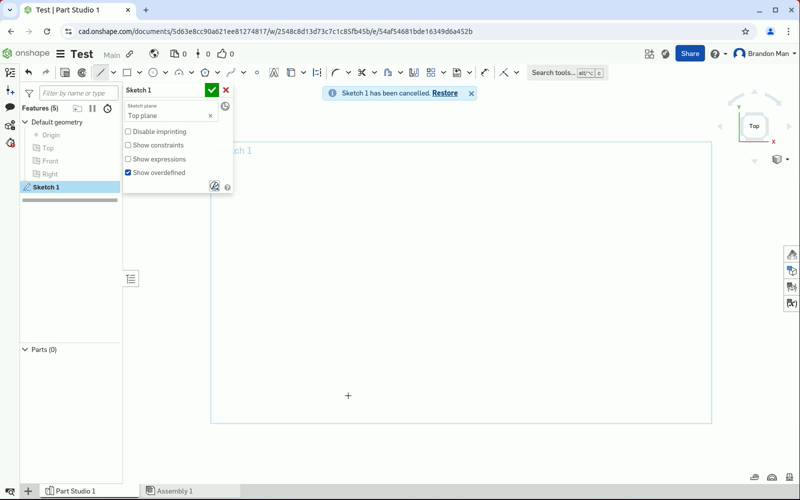
click(348, 395)
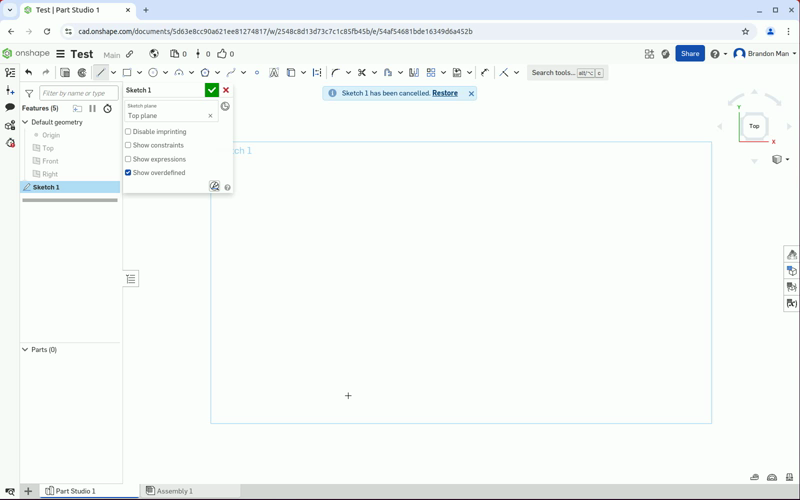
key_up(shift)
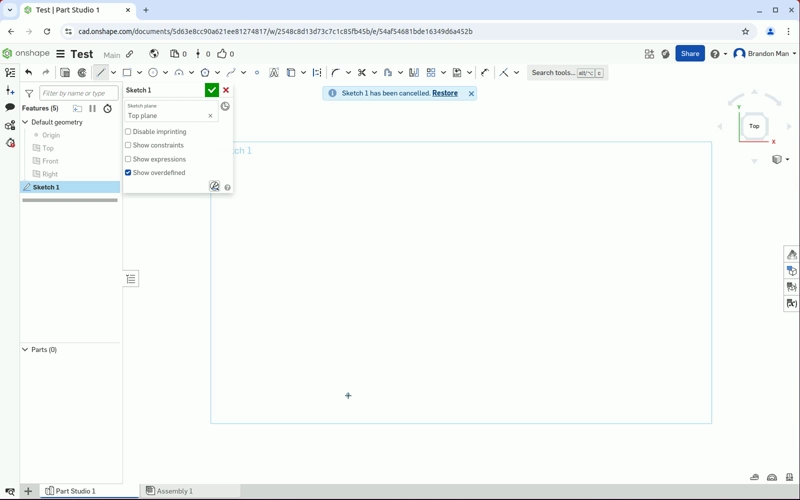
key_down(shift)
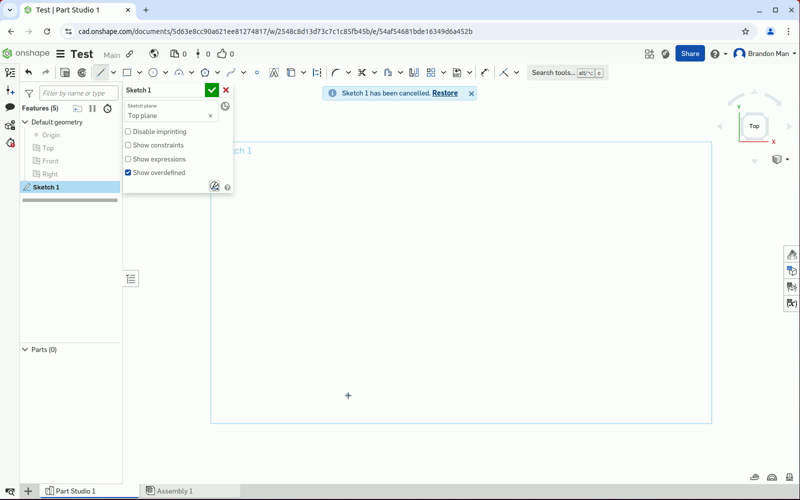
mouse_move(572, 395)
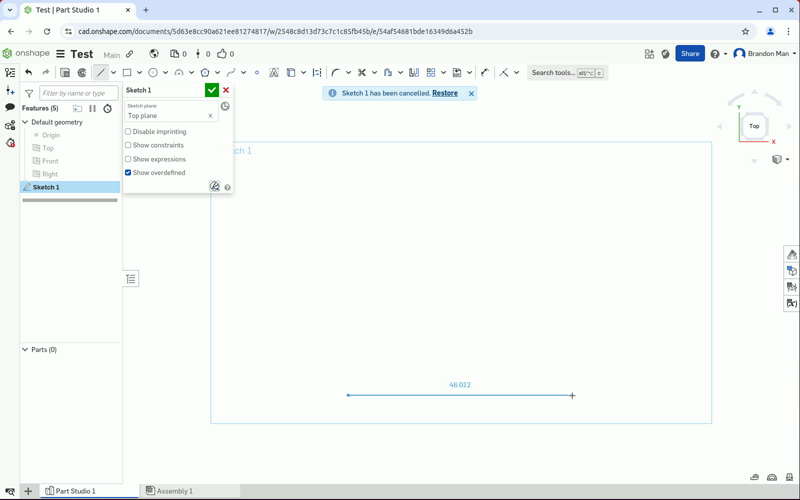
click(572, 395)
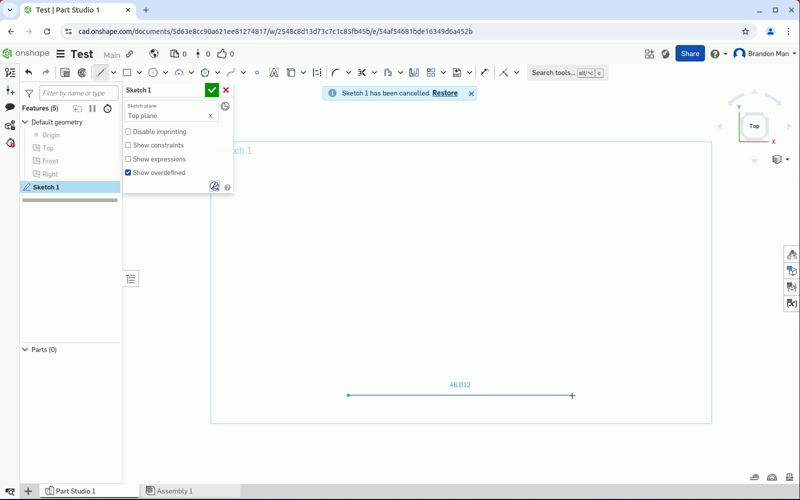
key_up(shift)
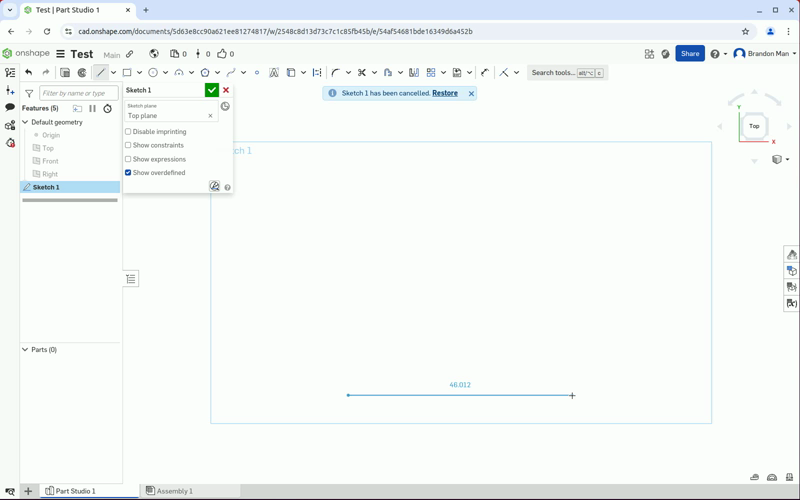
key_down(shift)
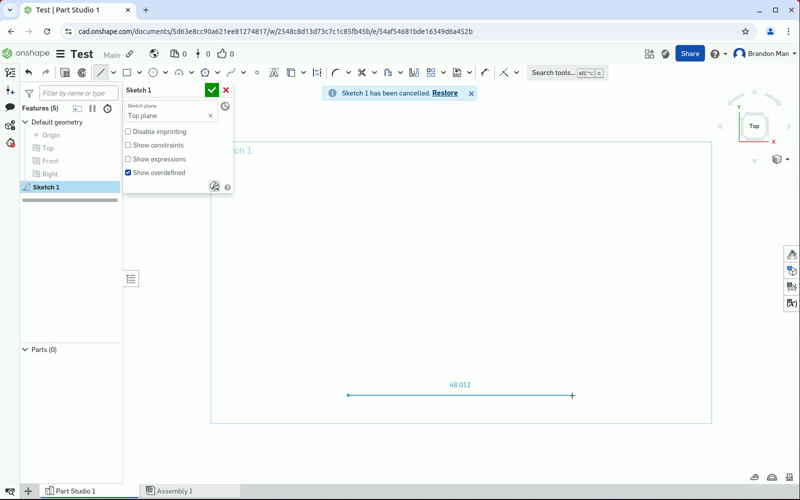
mouse_move(572, 171)
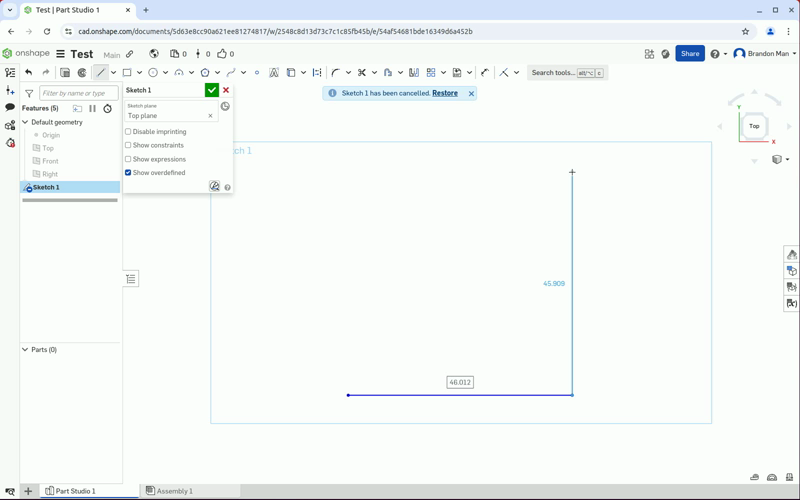
click(572, 171)
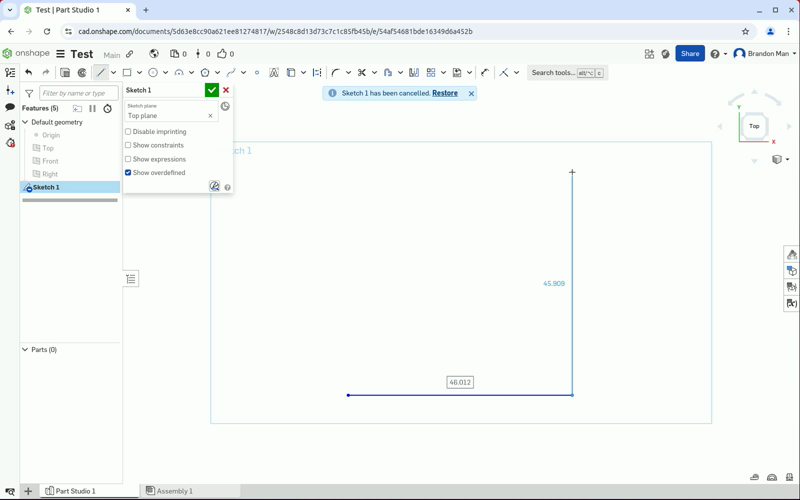
key_up(shift)
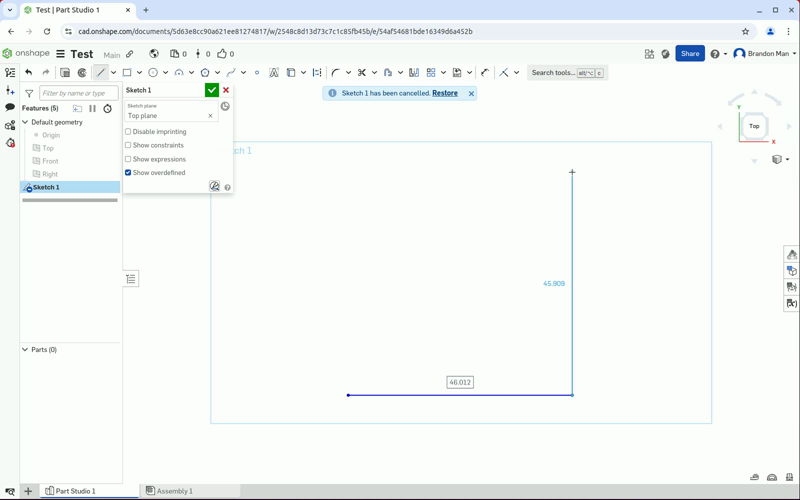
key_down(shift)
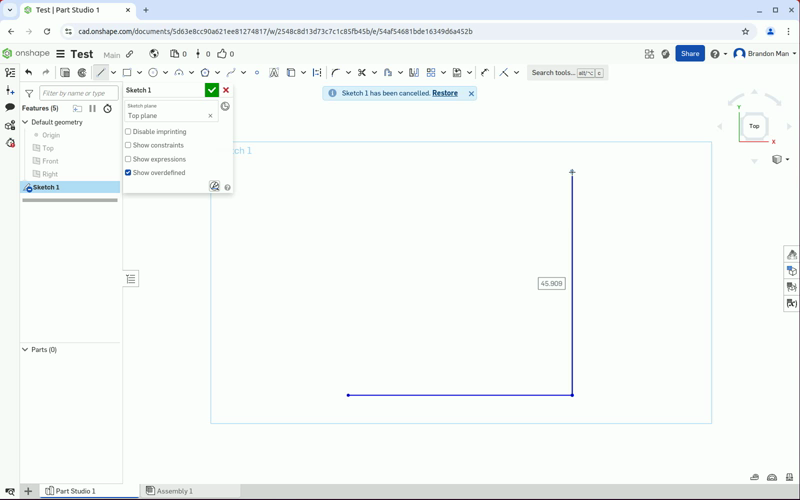
mouse_move(348, 171)
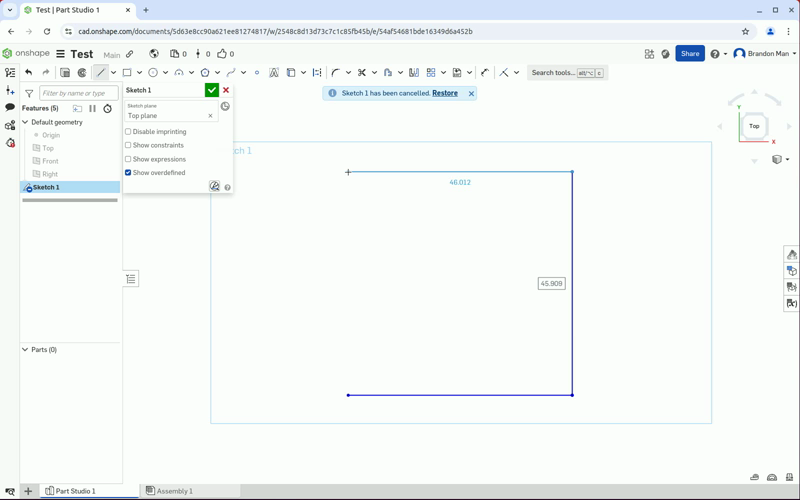
click(348, 171)
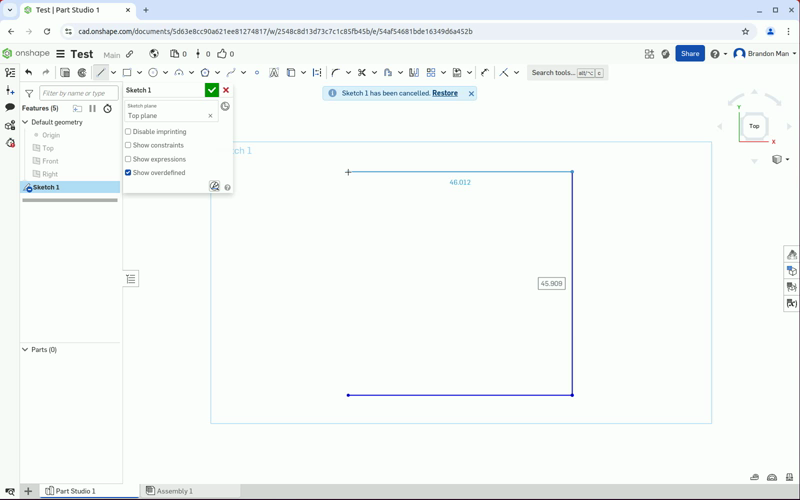
key_up(shift)
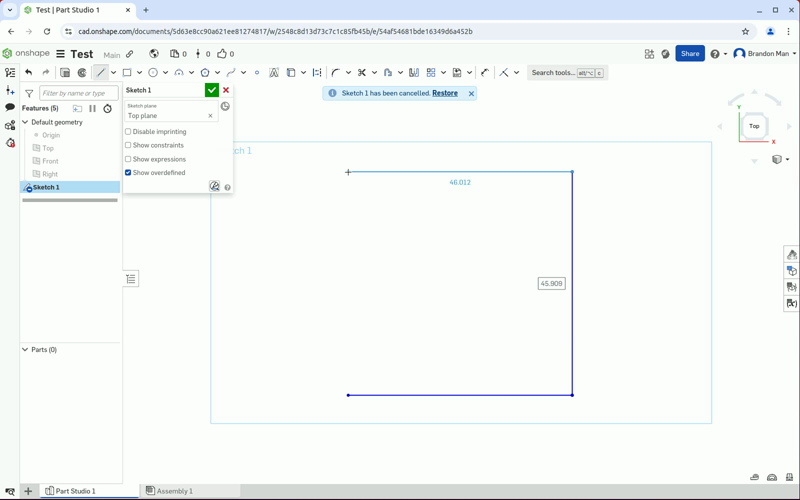
key_down(shift)
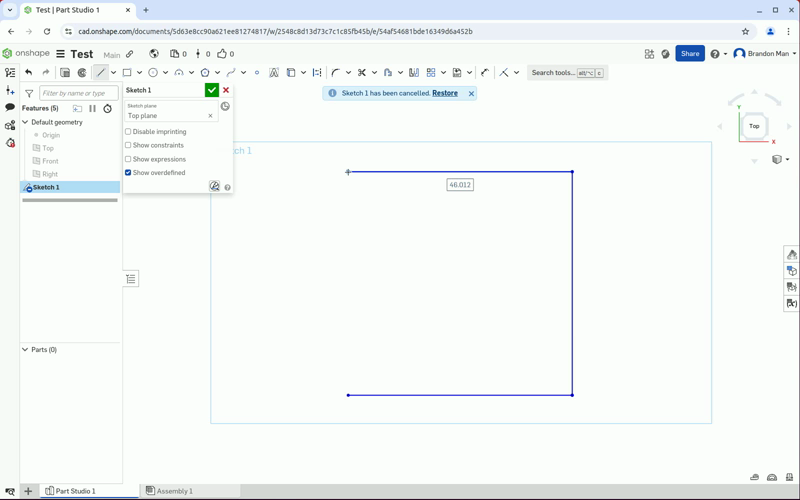
mouse_move(348, 395)
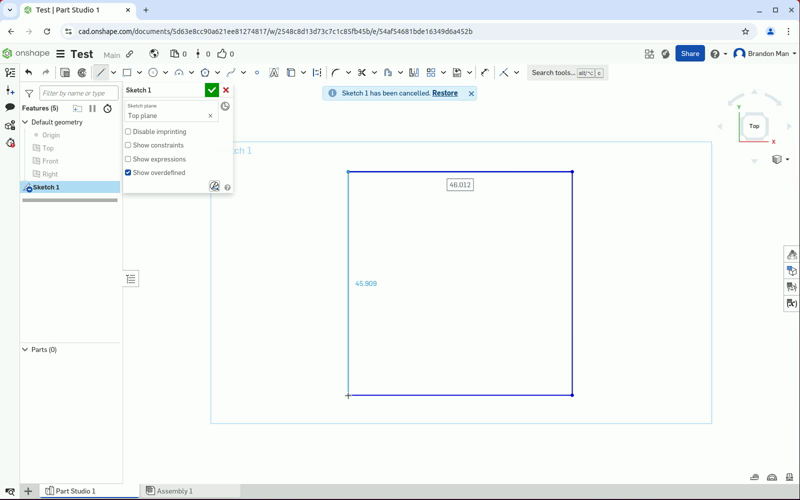
key_up(shift)
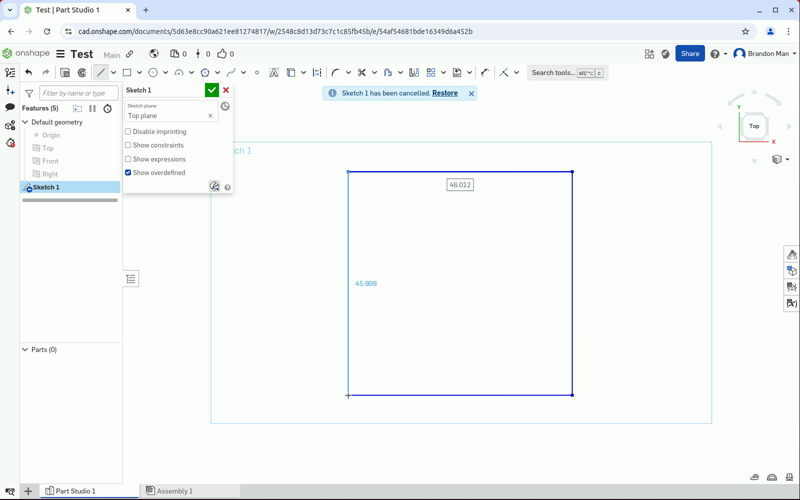
click(348, 395)
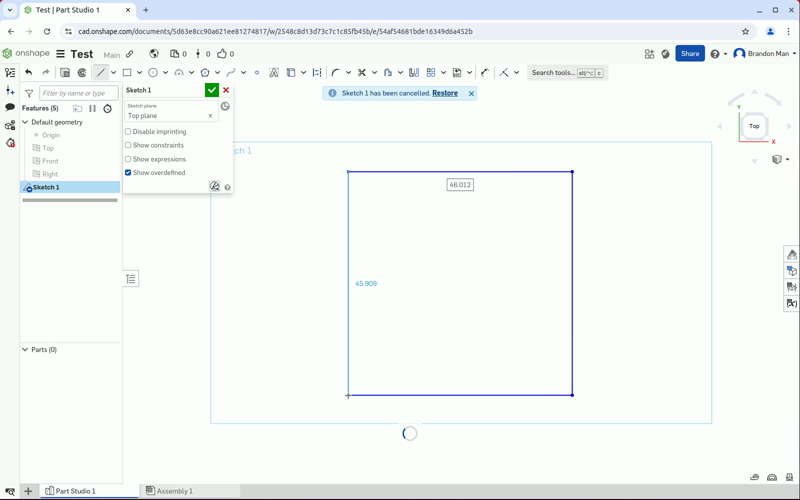
key(esc)
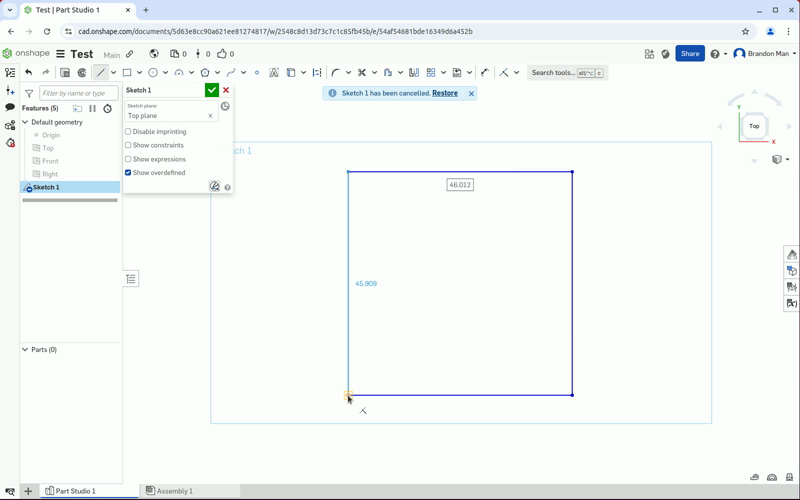
mouse_move(506, 251)
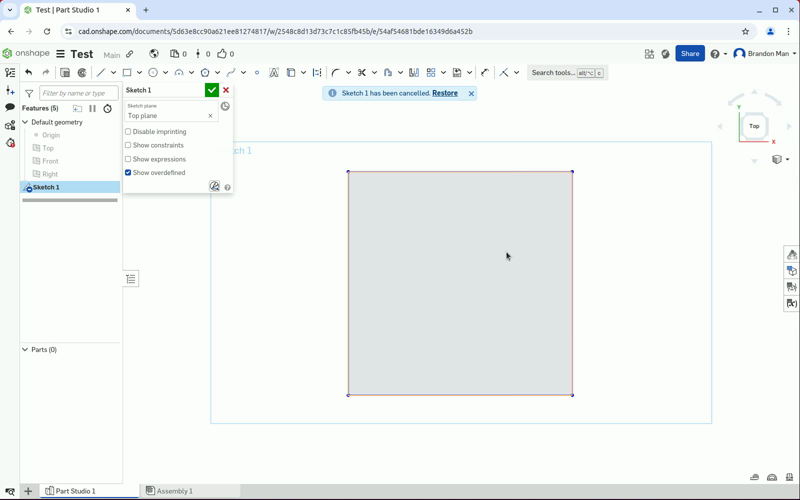
click(506, 251)
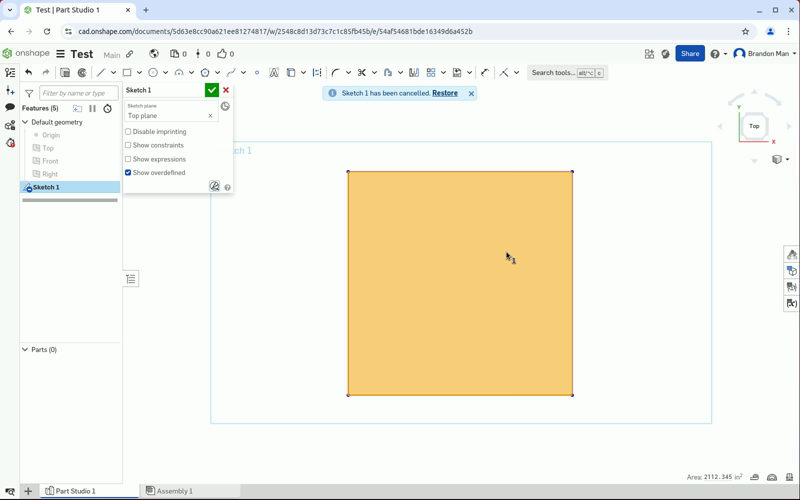
mouse_move(73, 352)
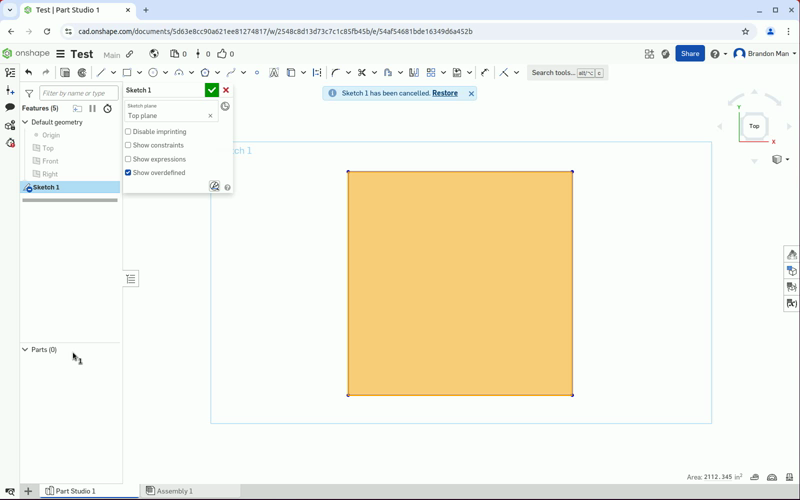
key(shift+y)
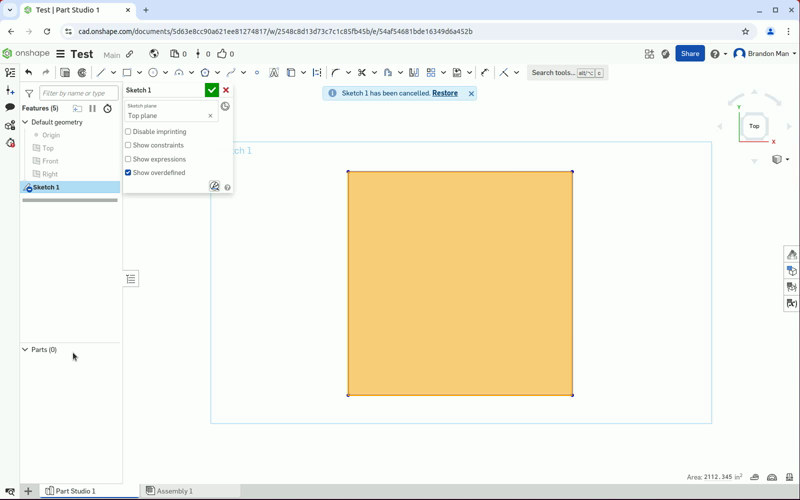
key(shift+e)
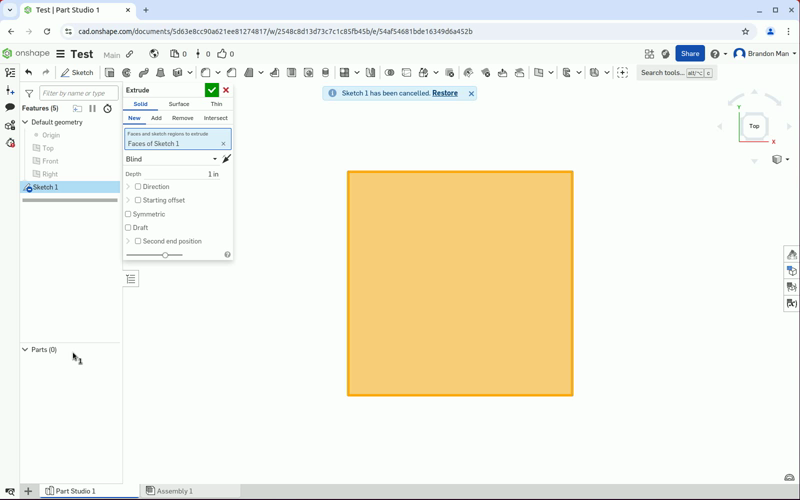
mouse_move(143, 106)
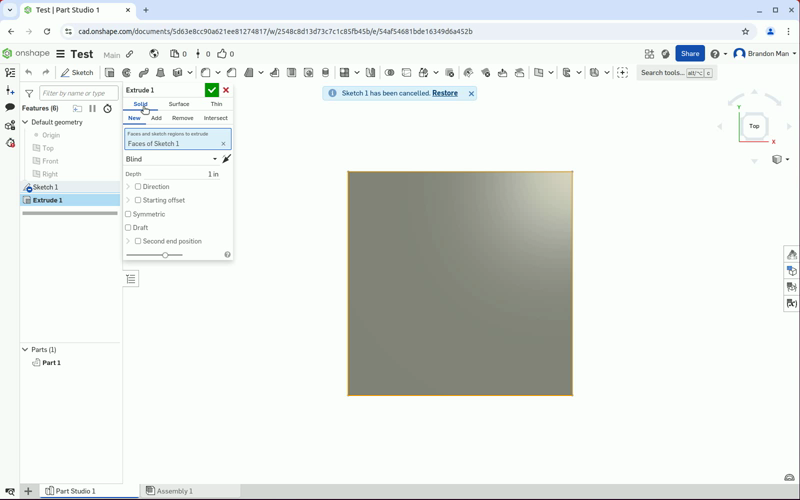
click(143, 106)
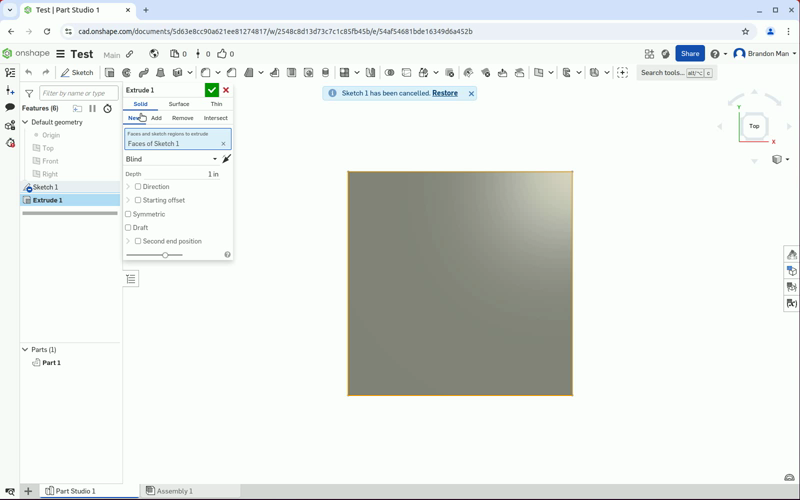
mouse_move(137, 120)
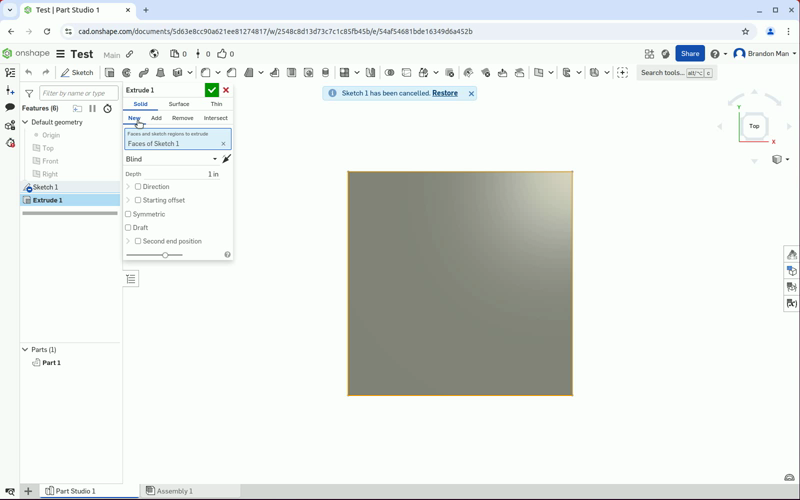
click(137, 120)
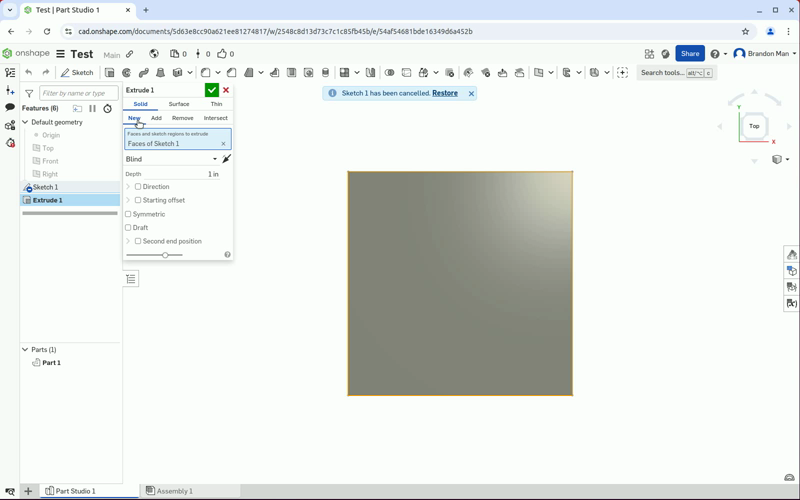
key(tab, 4)
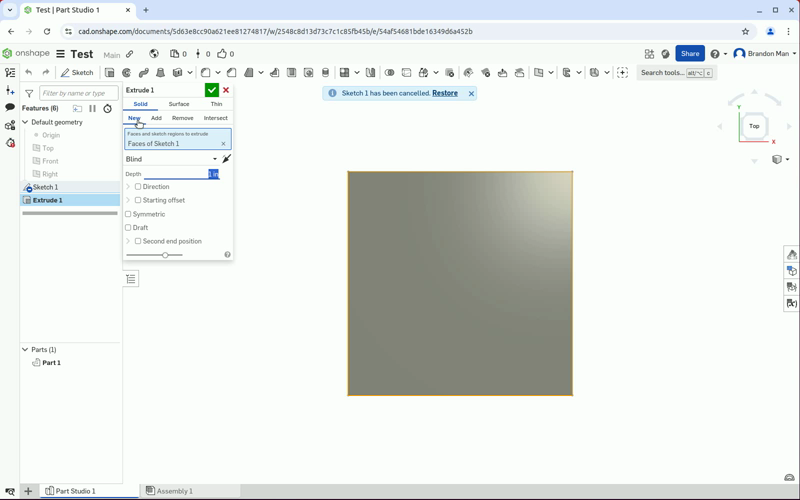
text(1.926)
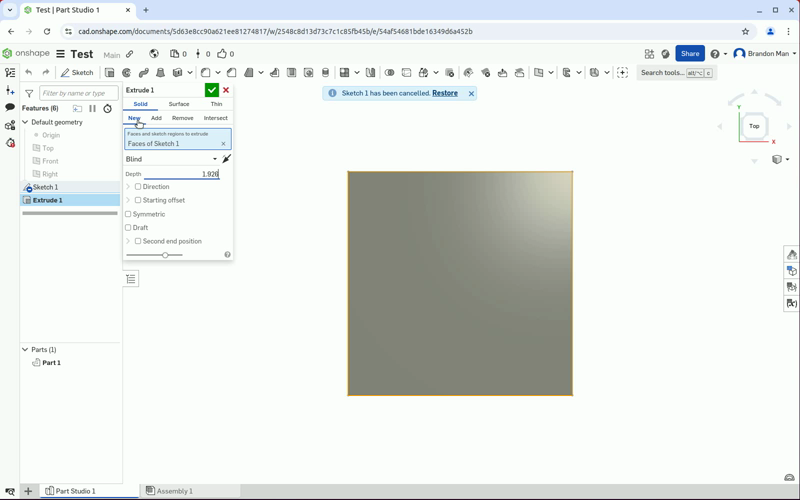
key(enter)
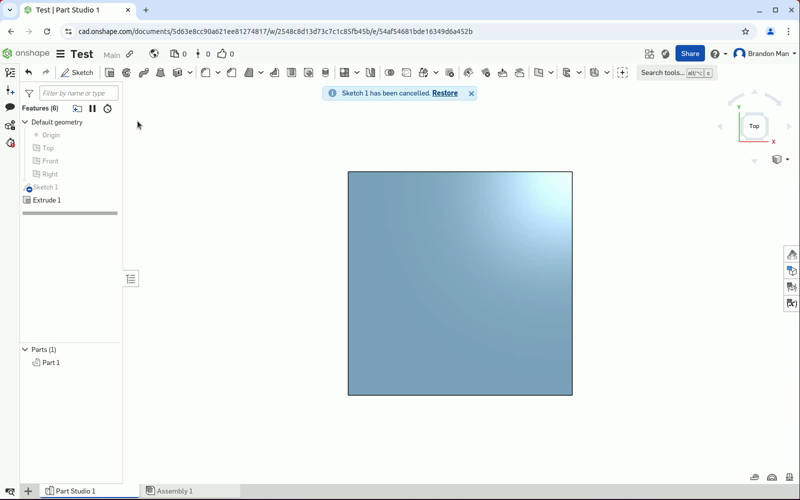
key(shift+h)
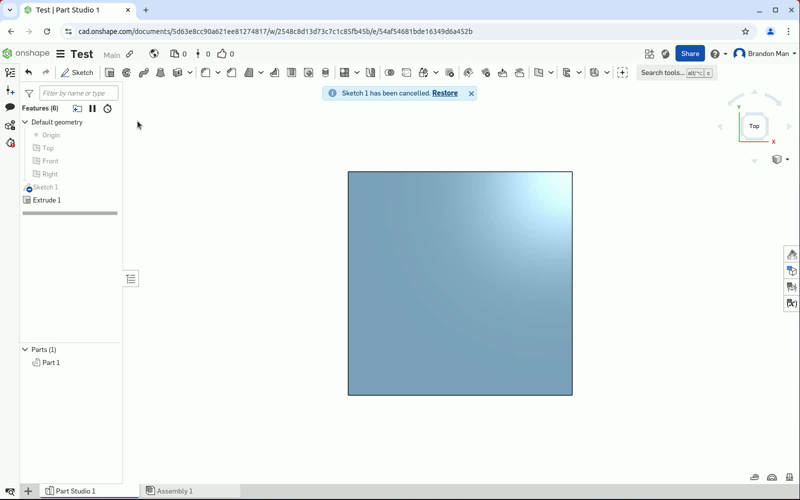
key(shift+h)
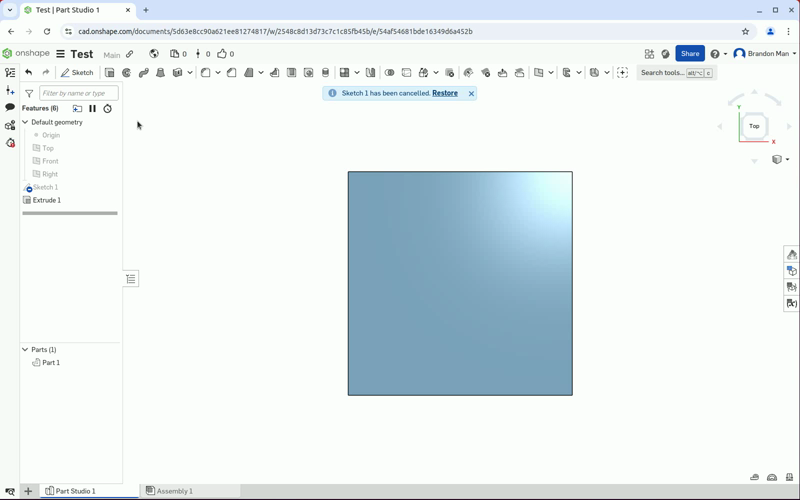
mouse_move(73, 189)
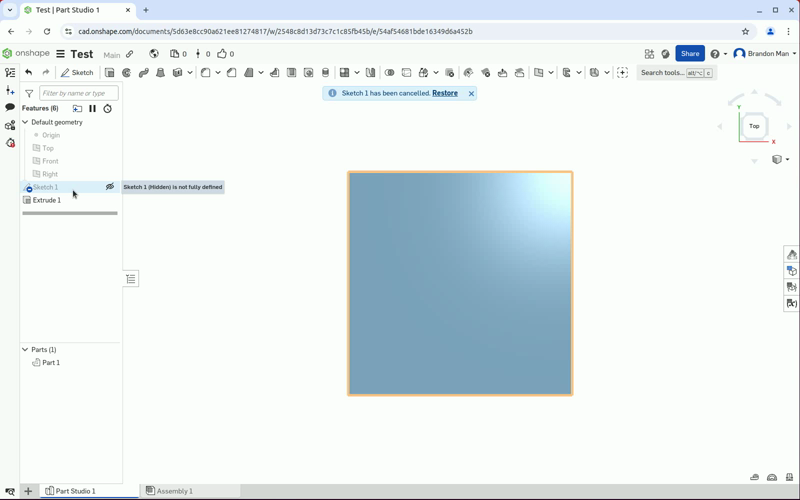
click(73, 189)
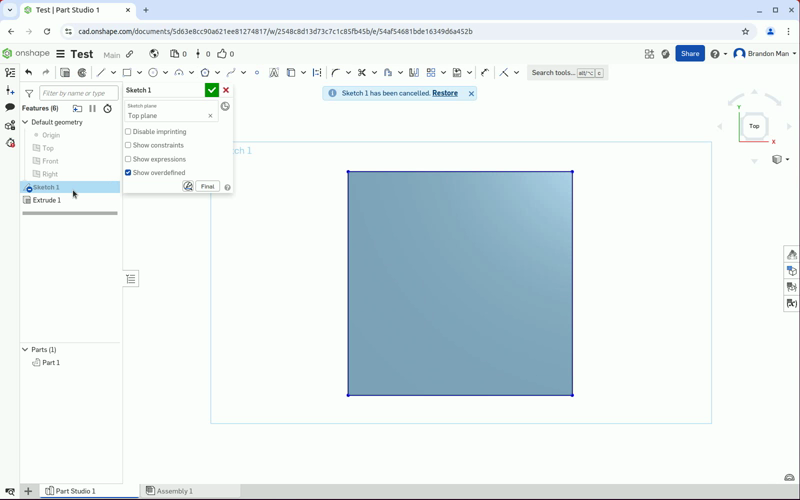
mouse_move(229, 92)
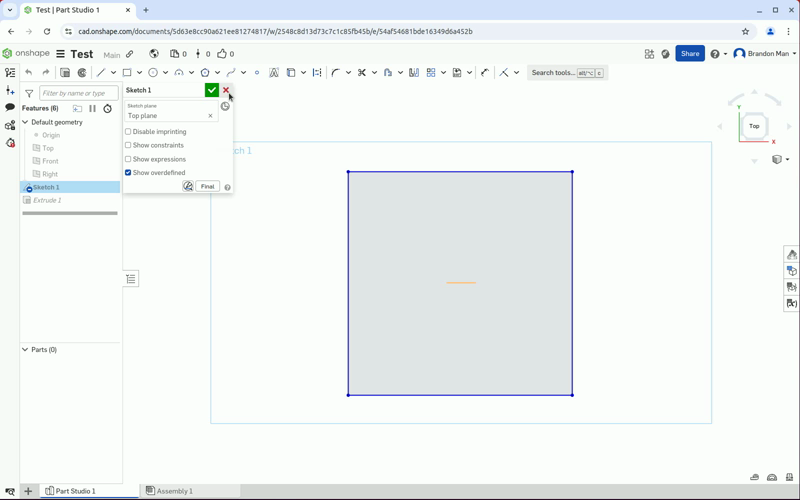
click(229, 92)
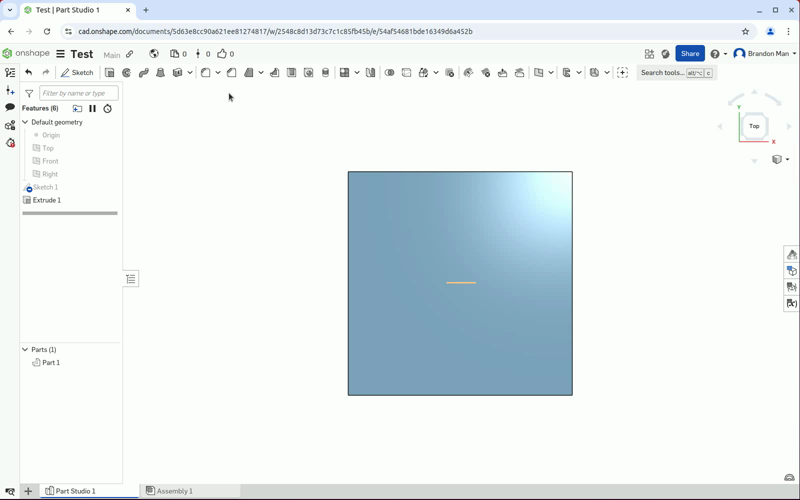
mouse_move(541, 75)
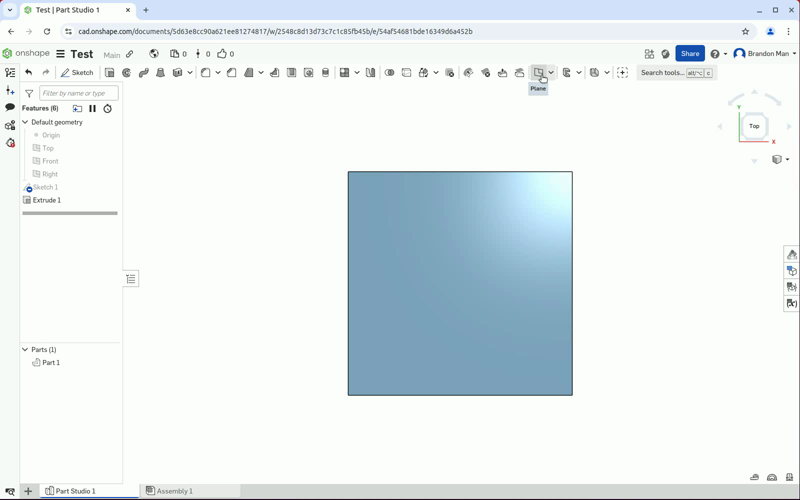
click(541, 75)
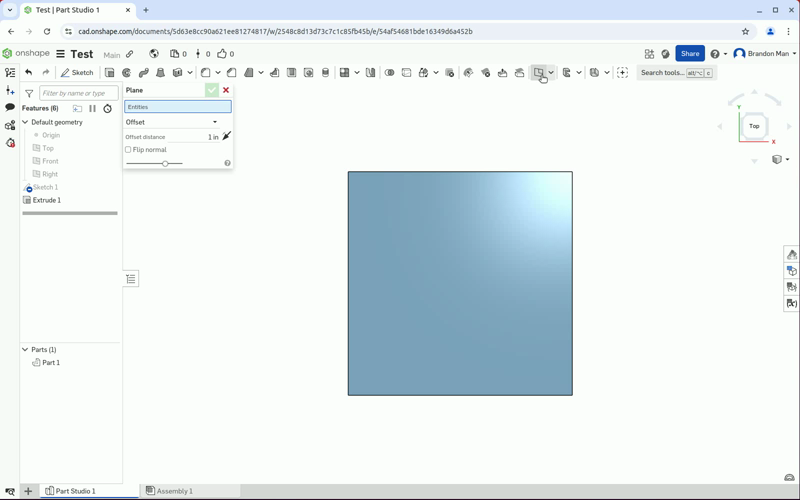
mouse_move(73, 150)
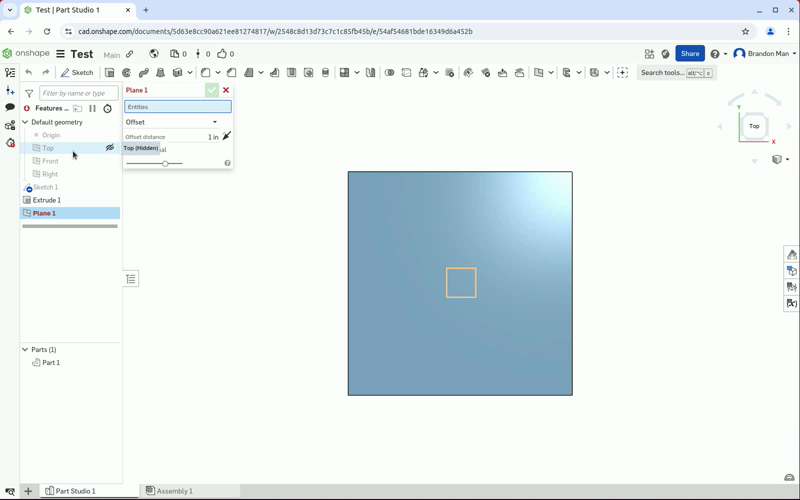
click(73, 150)
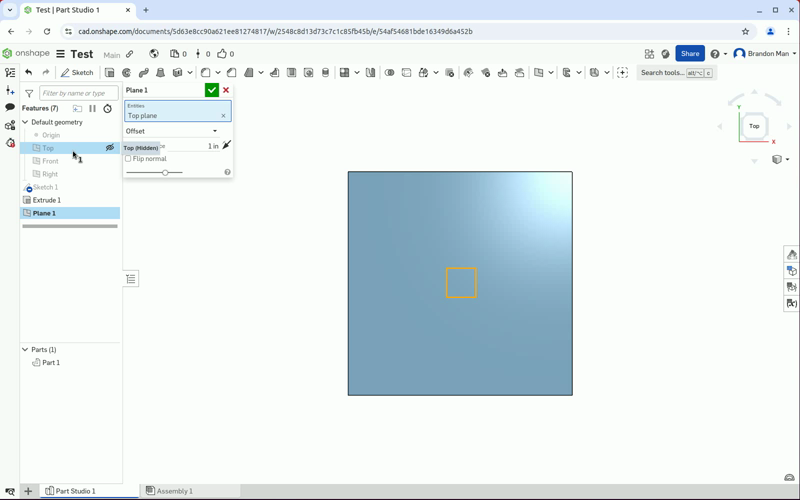
key(tab, 2)
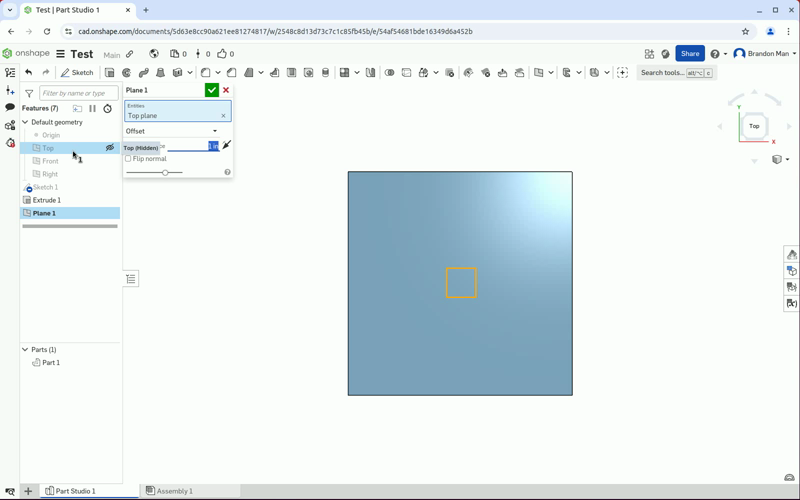
text(1.91)
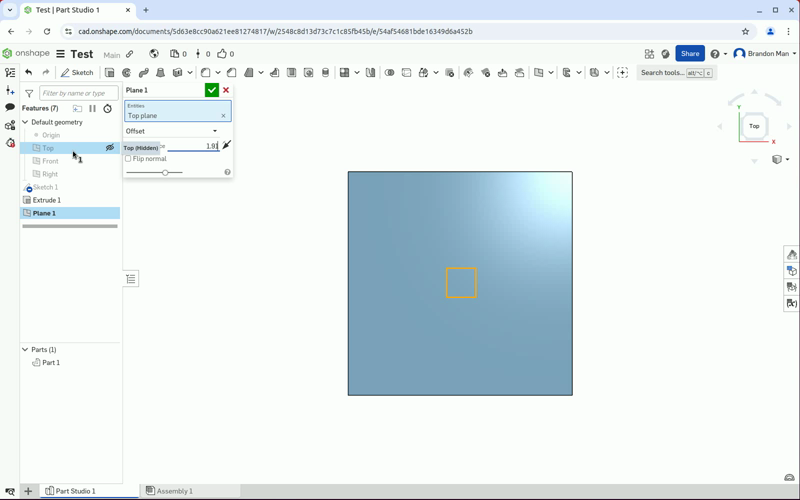
key(enter, 2)
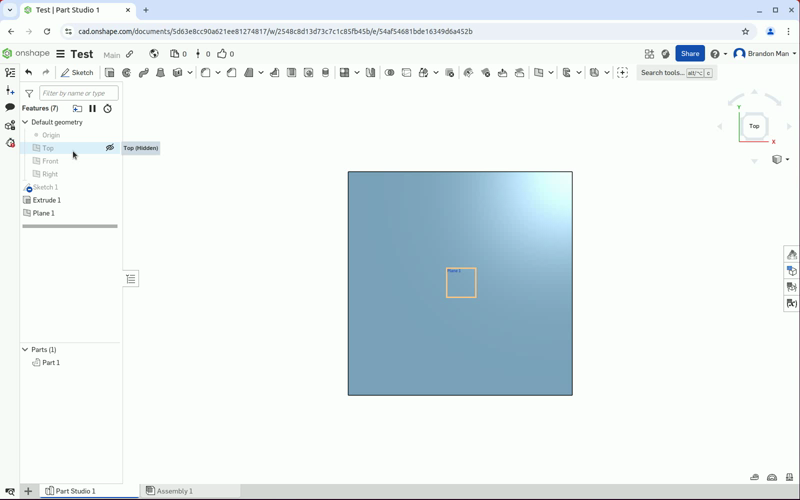
key(shift+s)
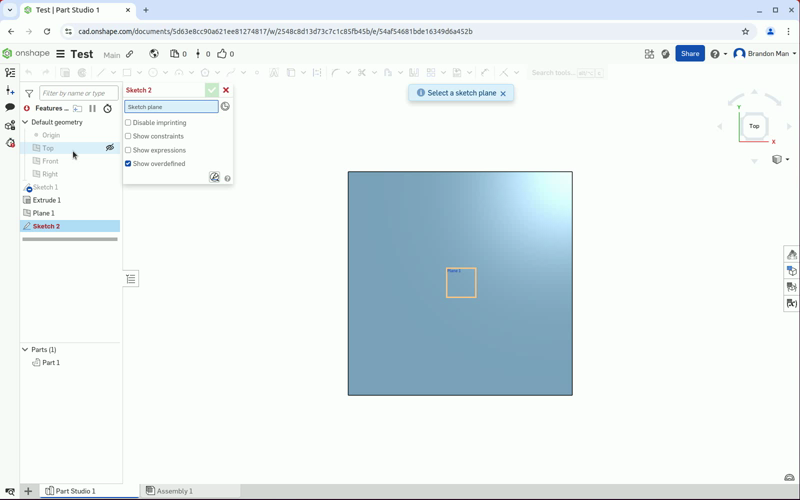
mouse_move(73, 215)
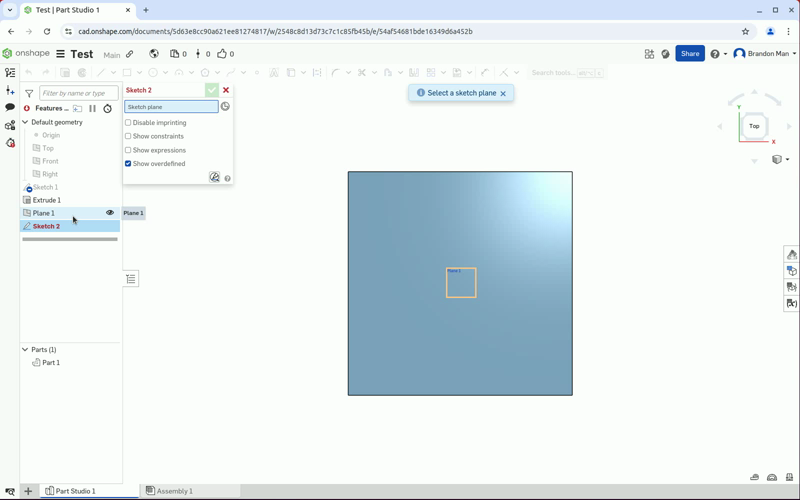
click(73, 215)
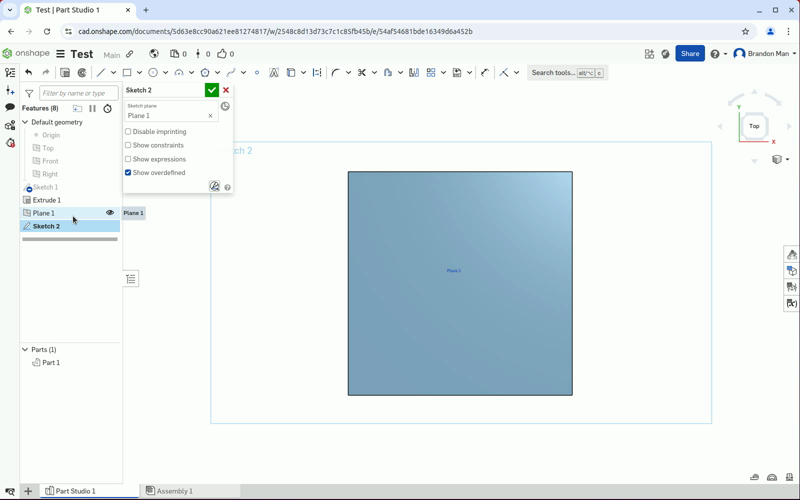
mouse_move(73, 352)
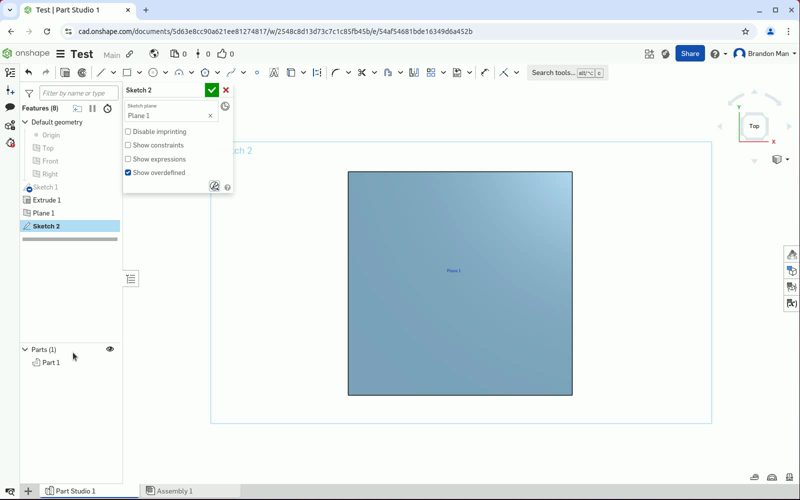
key(y)
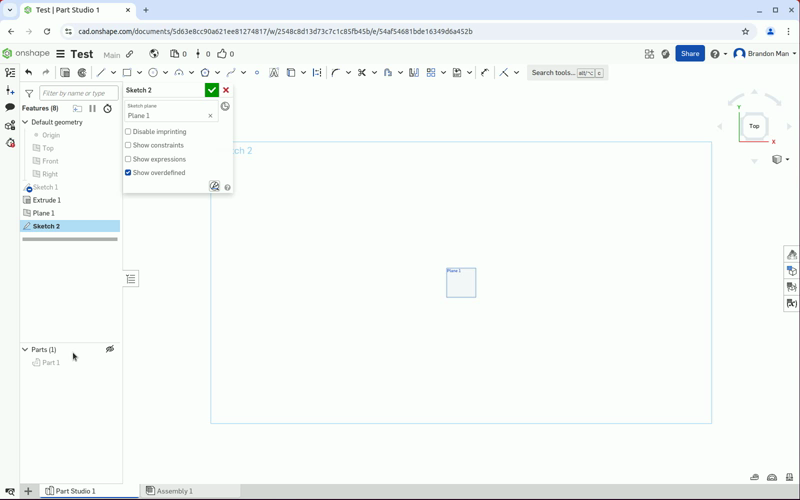
key(l)
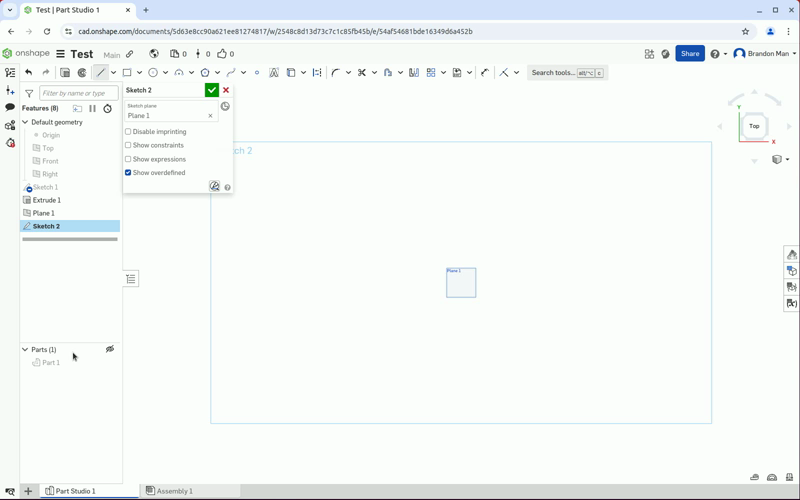
key_down(shift)
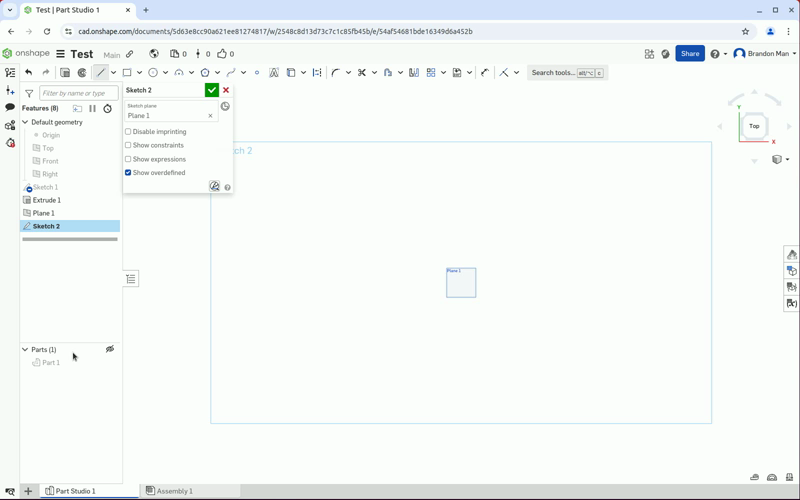
mouse_move(370, 373)
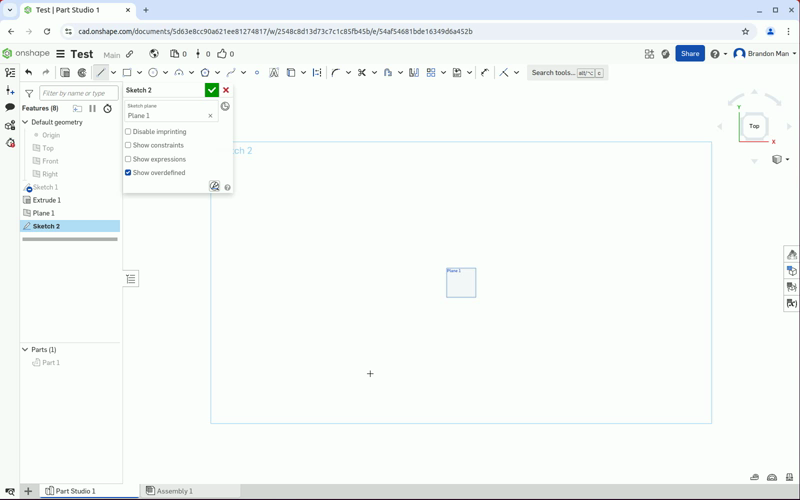
click(370, 373)
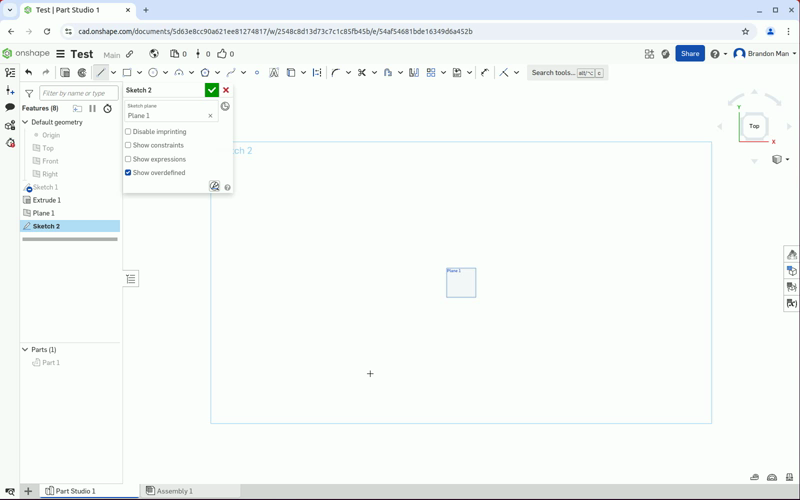
key_up(shift)
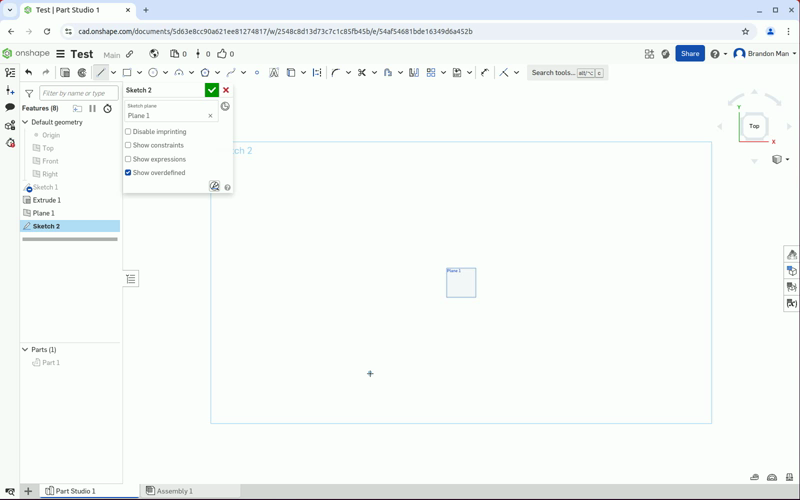
key_down(shift)
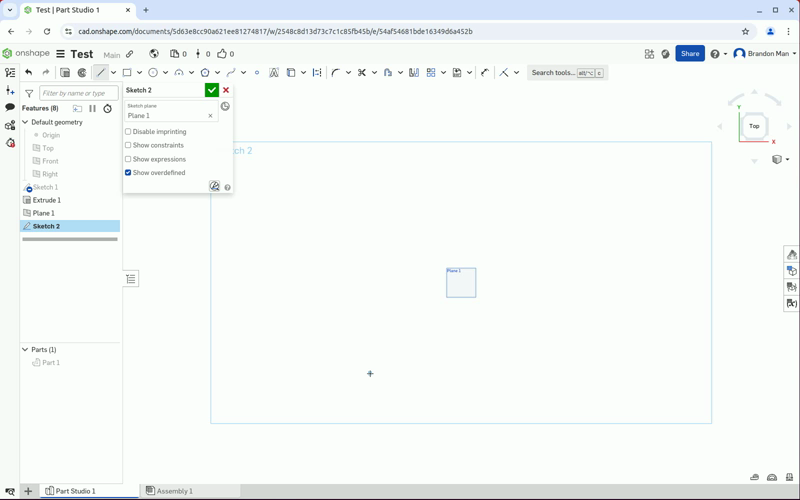
mouse_move(550, 373)
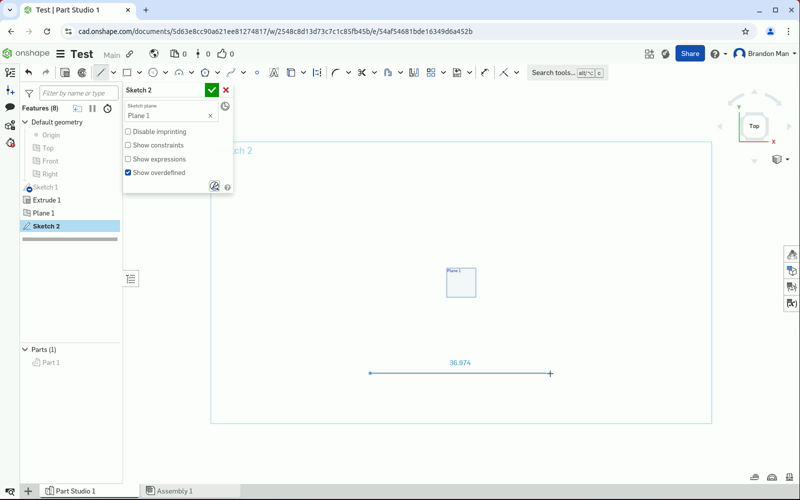
click(550, 373)
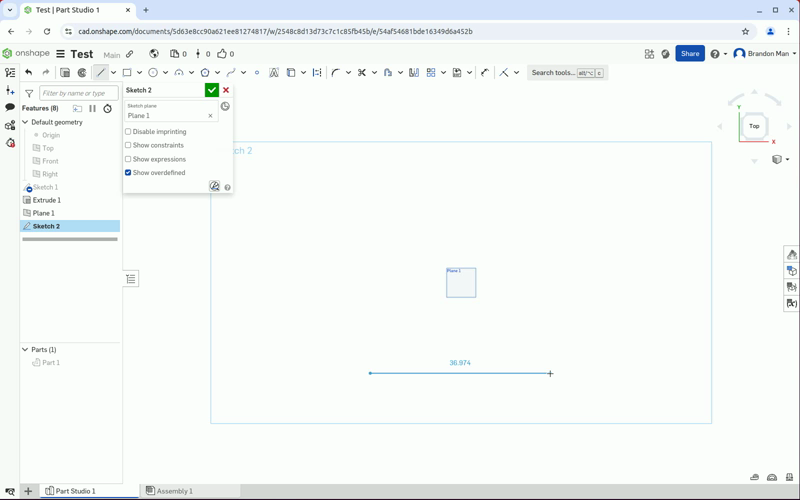
key_up(shift)
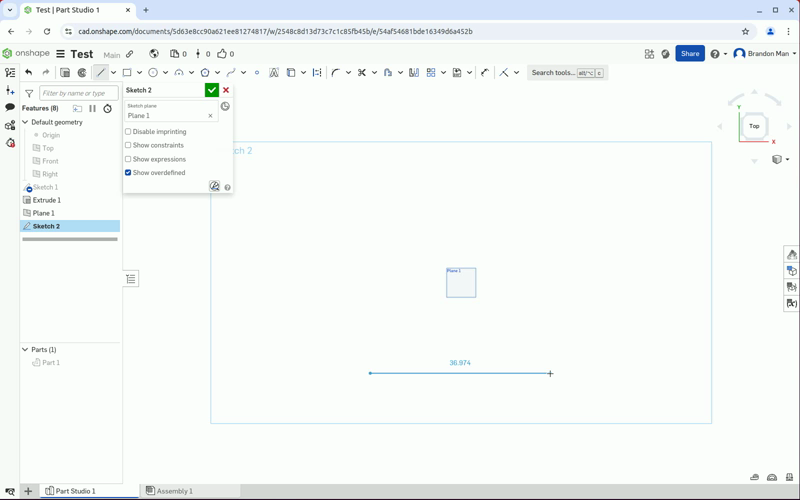
key_down(shift)
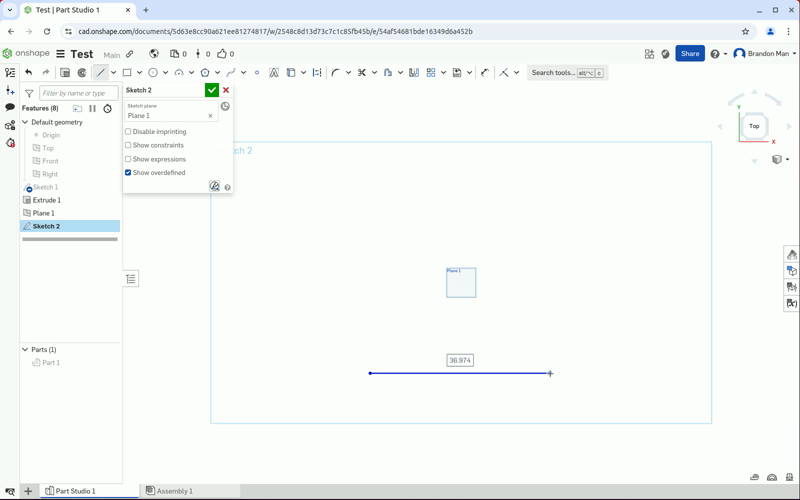
mouse_move(550, 193)
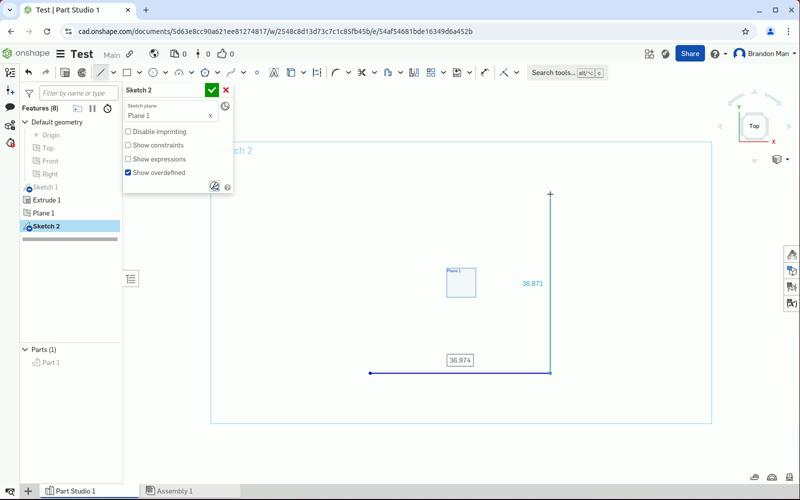
click(550, 193)
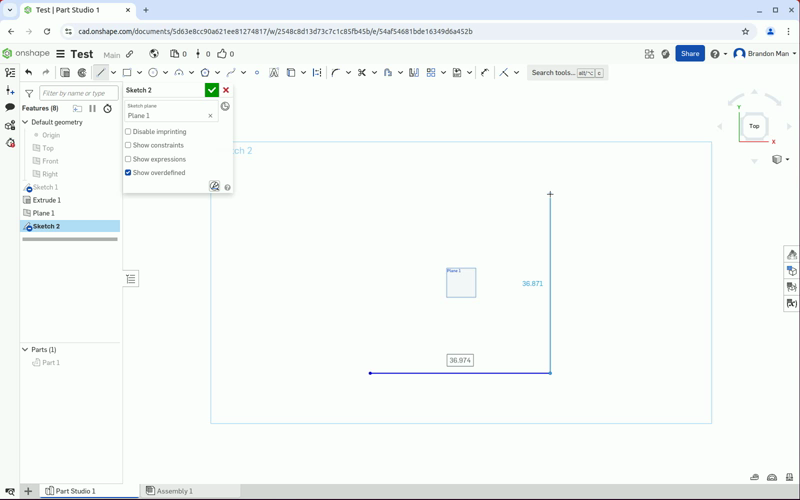
key_up(shift)
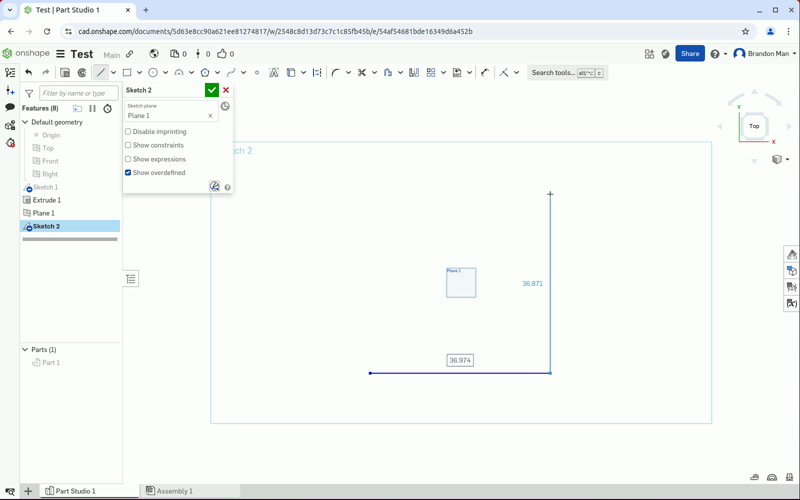
key_down(shift)
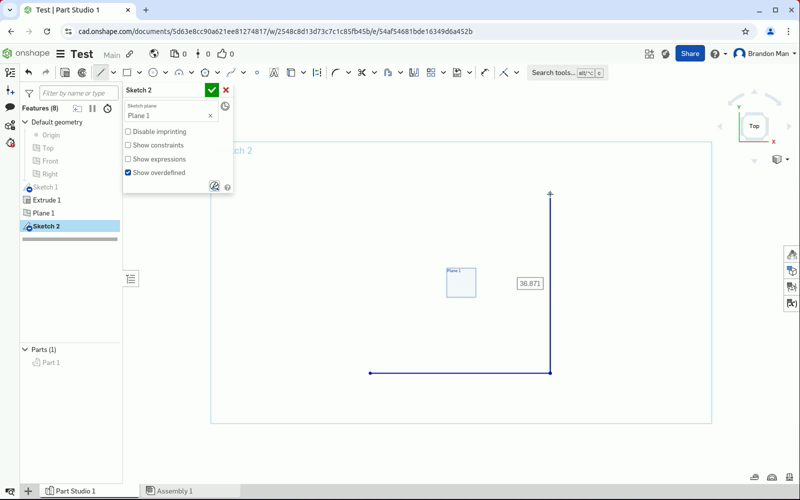
mouse_move(370, 193)
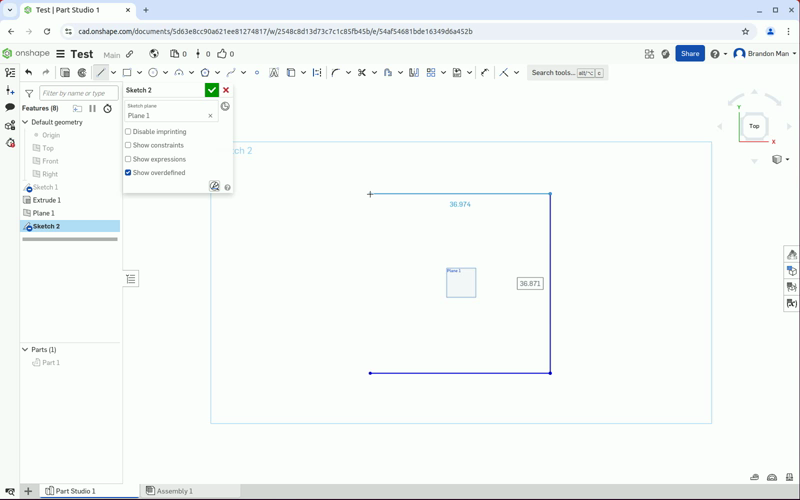
click(370, 193)
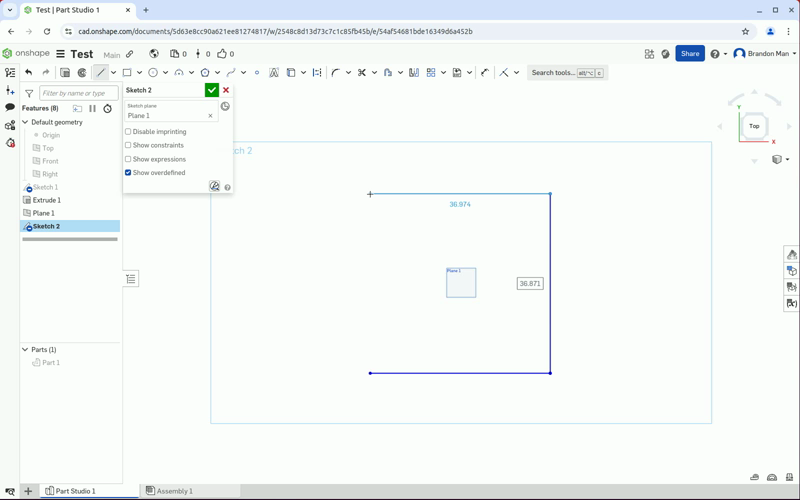
key_up(shift)
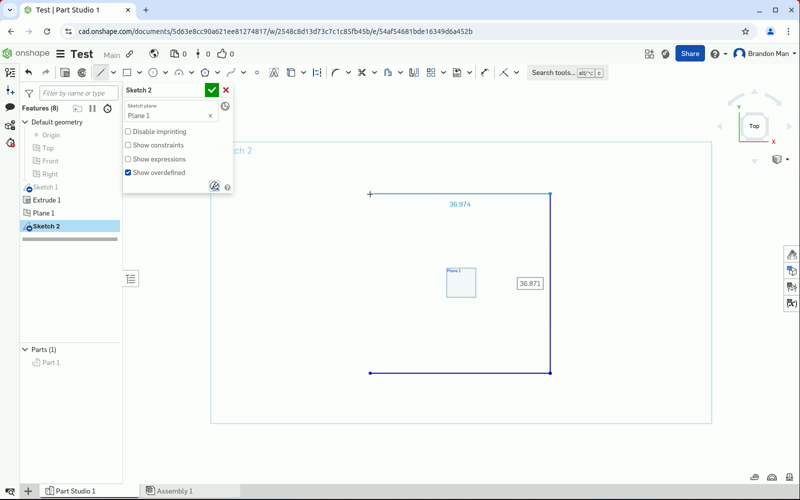
key_down(shift)
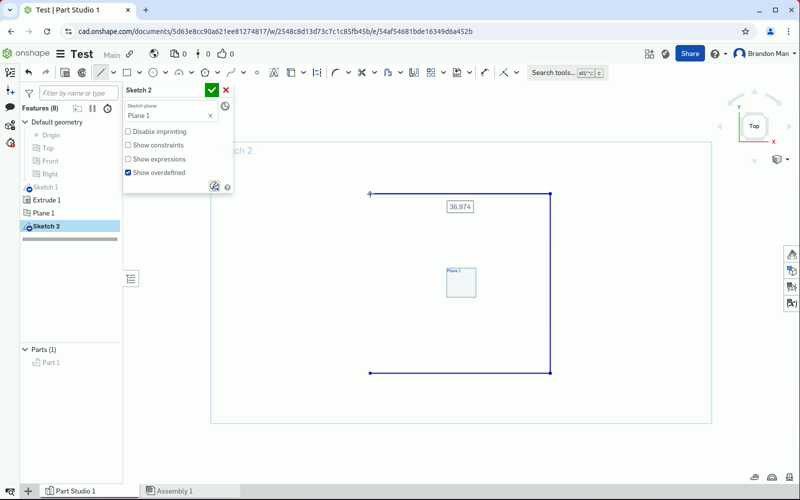
mouse_move(370, 373)
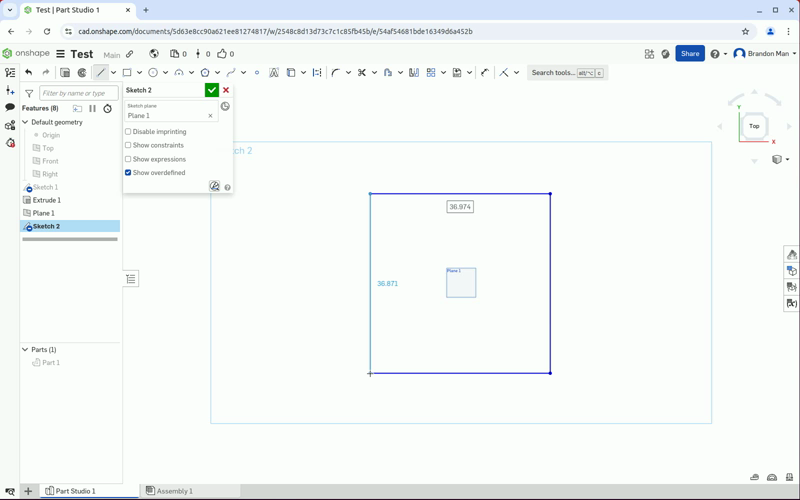
key_up(shift)
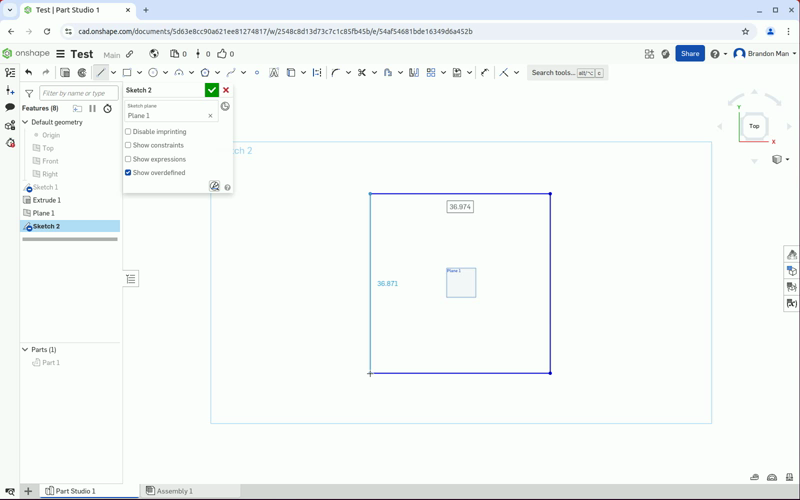
click(370, 373)
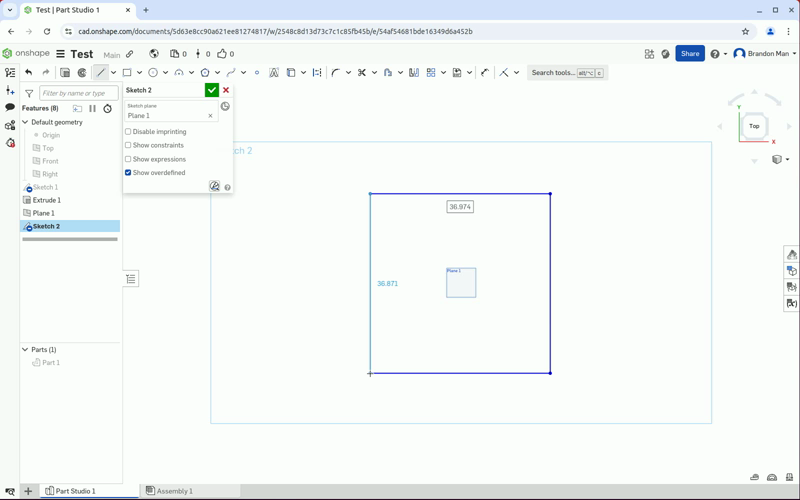
key(esc)
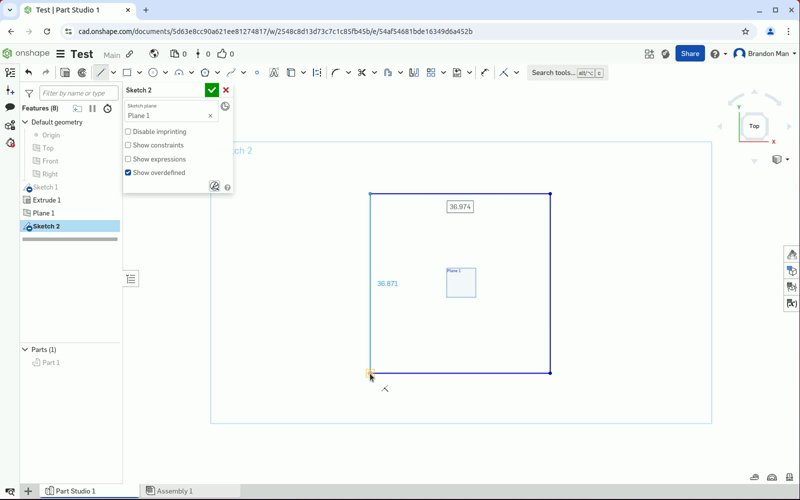
mouse_move(429, 261)
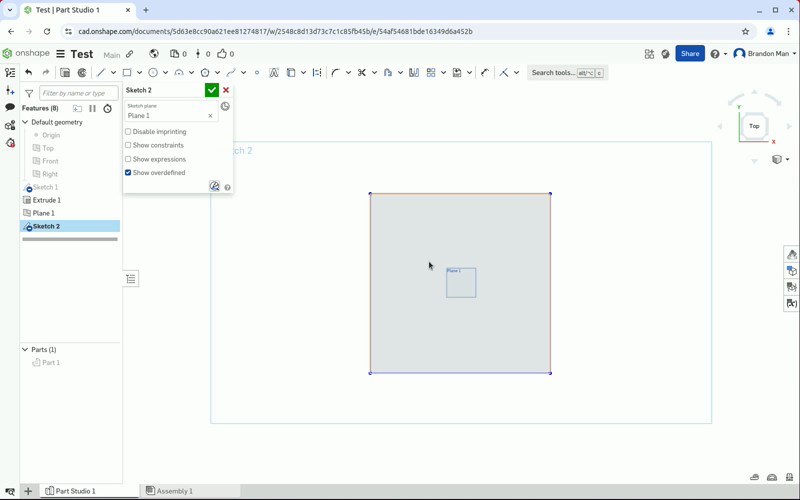
click(429, 261)
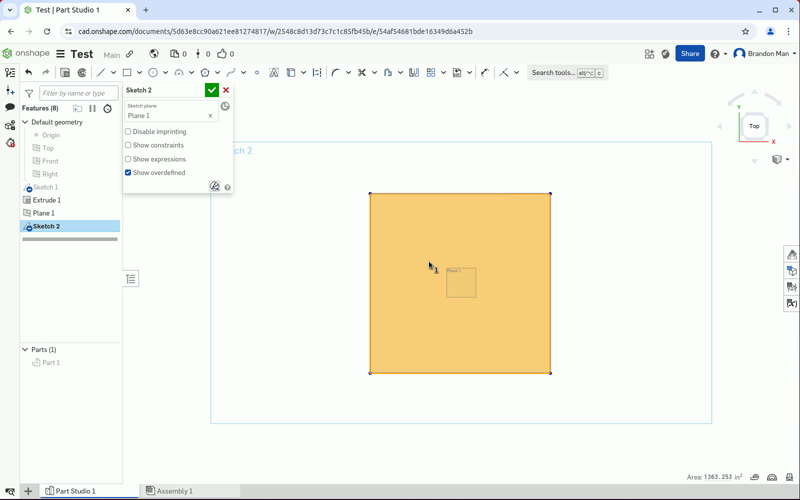
mouse_move(73, 352)
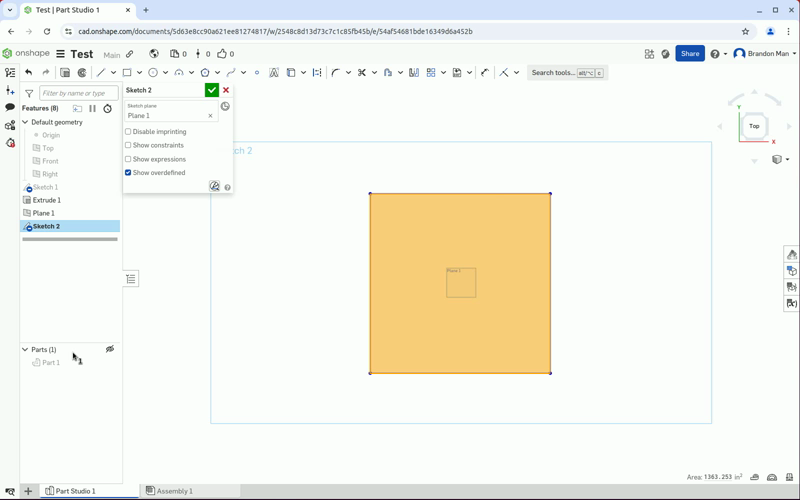
key(shift+y)
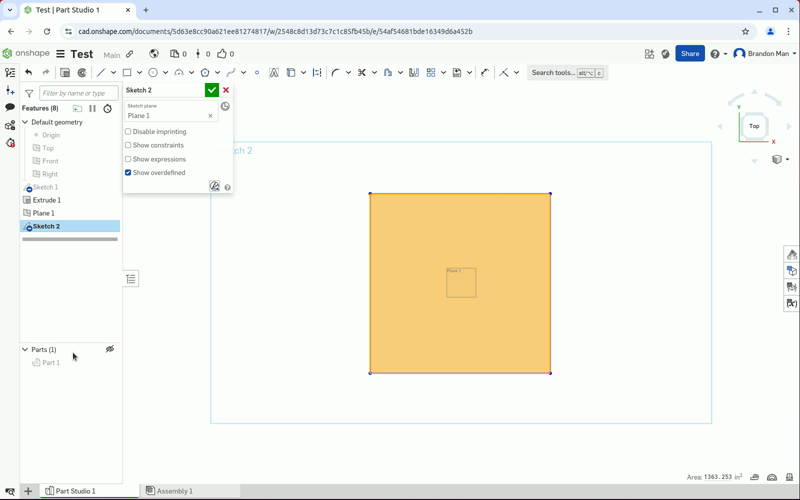
key(shift+e)
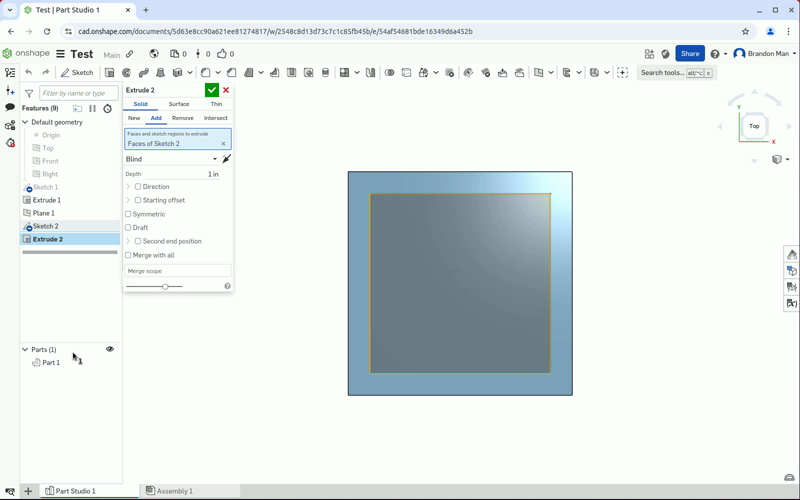
mouse_move(143, 106)
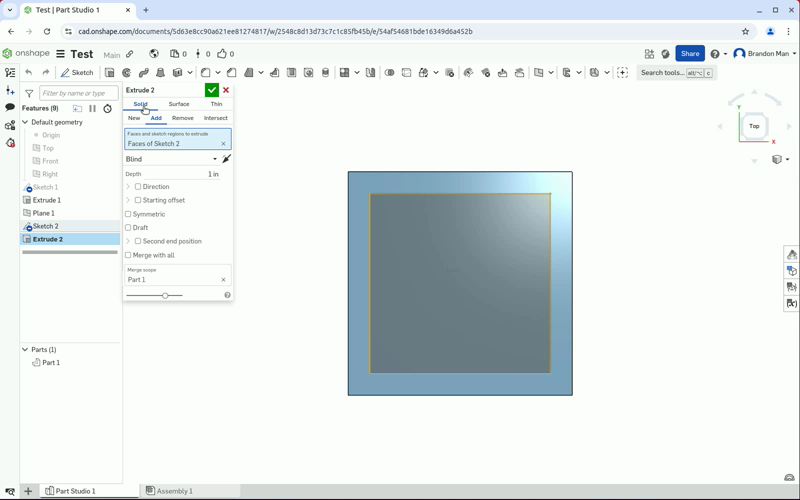
click(143, 106)
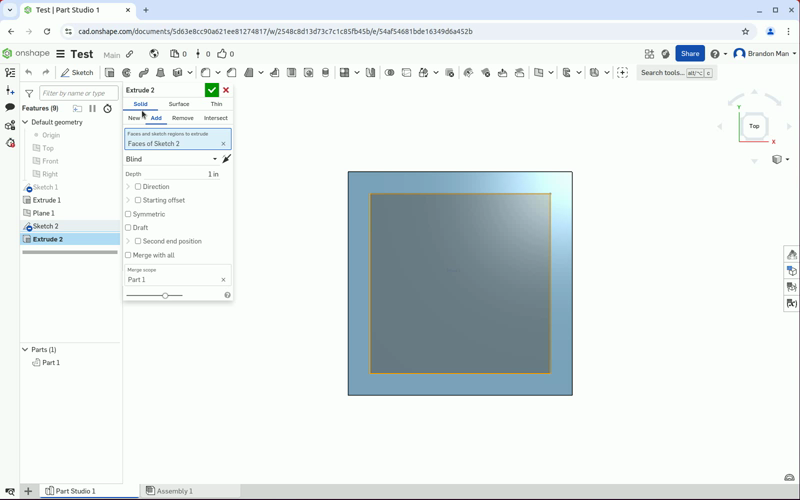
mouse_move(137, 120)
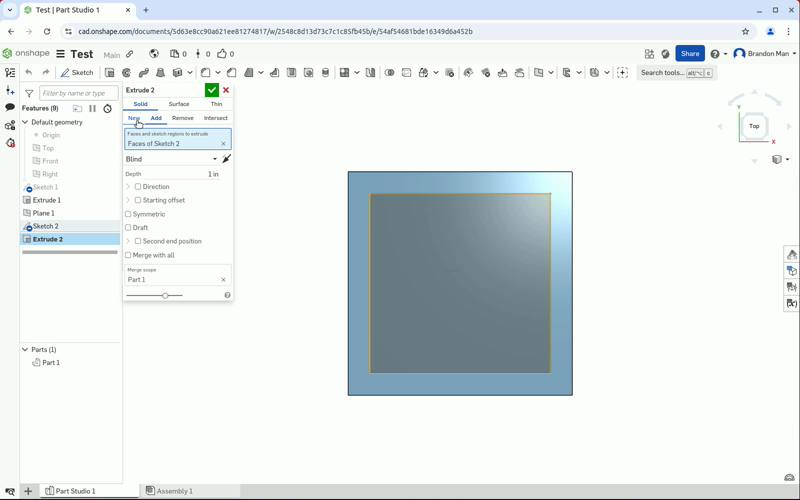
click(137, 120)
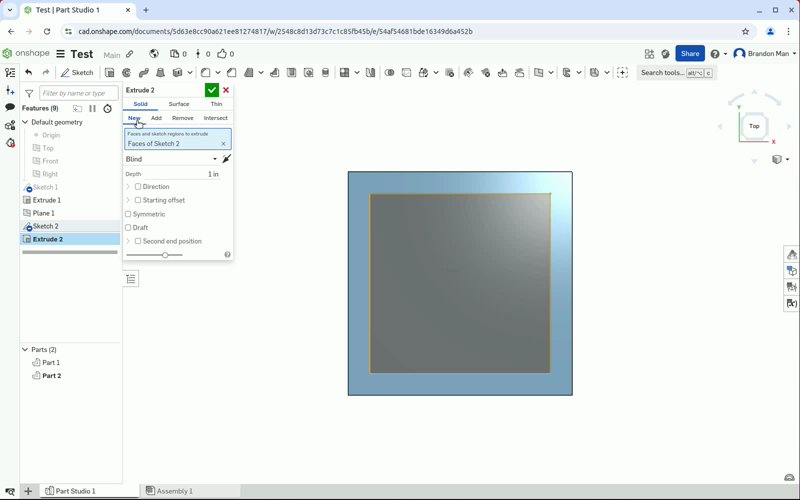
key(tab, 4)
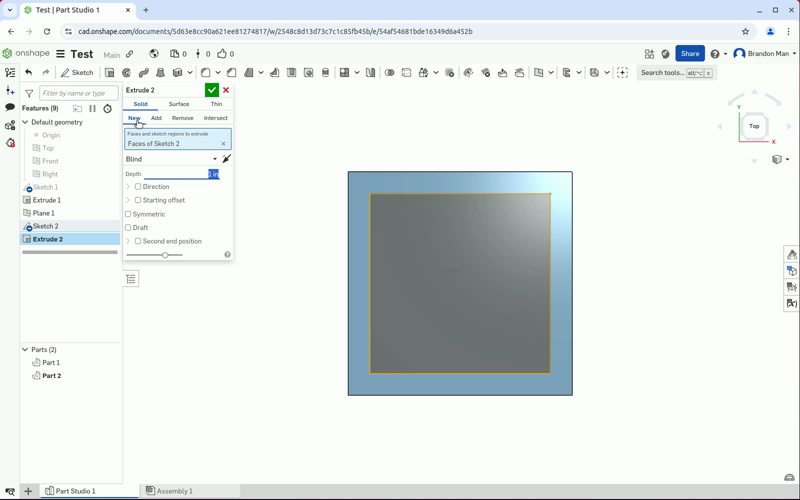
text(2.889)
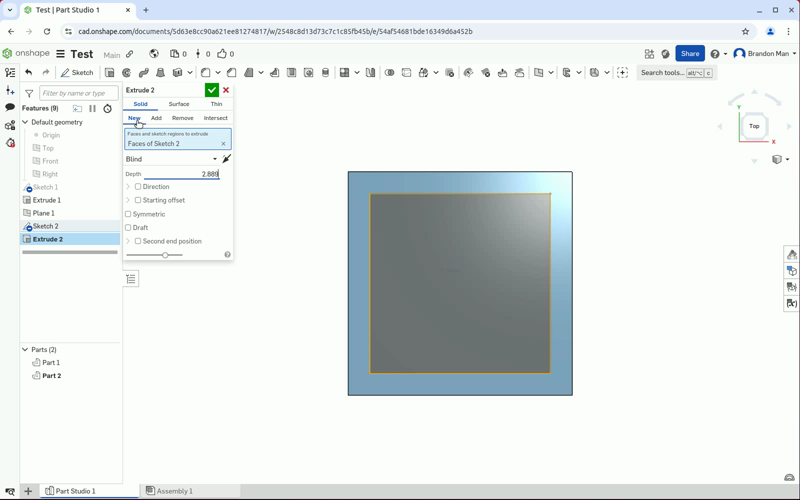
key(enter)
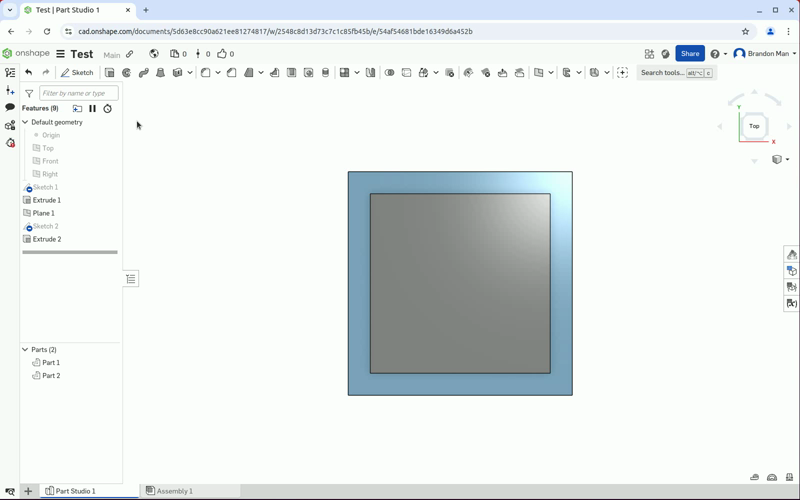
key(shift+h)
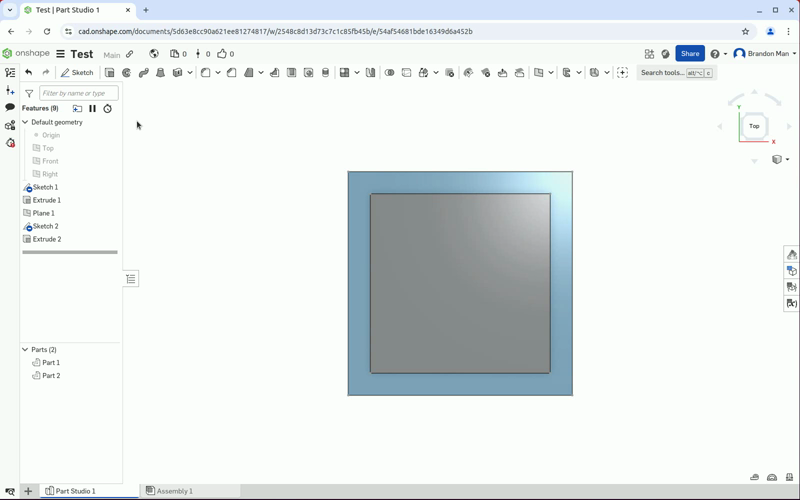
key(shift+h)
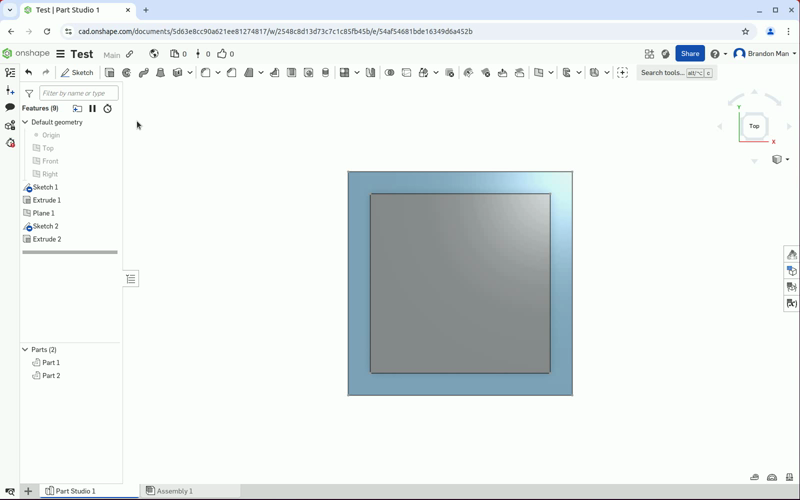
key(shift+7)
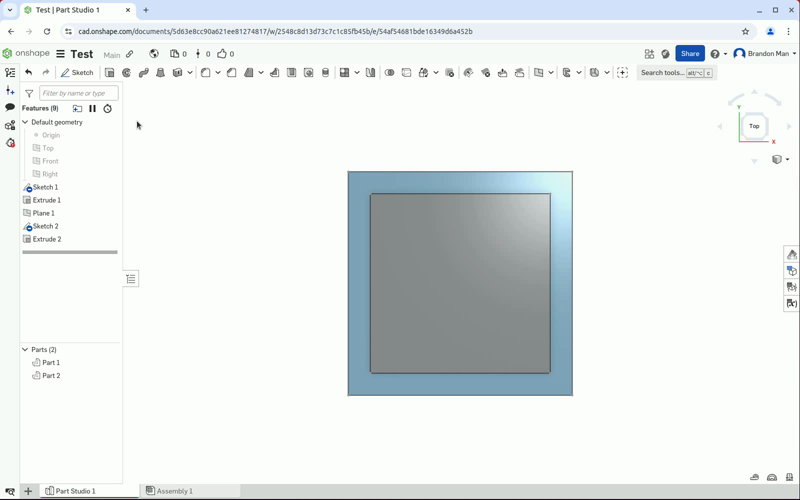
key(up, 3)
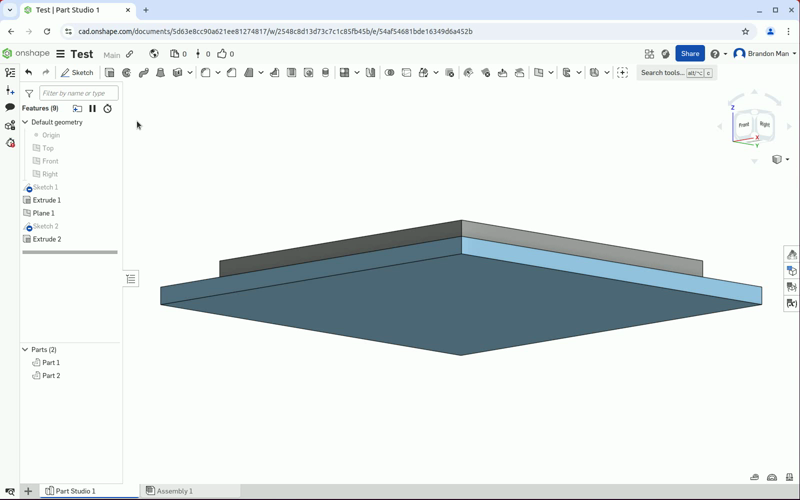
key(left, 3)
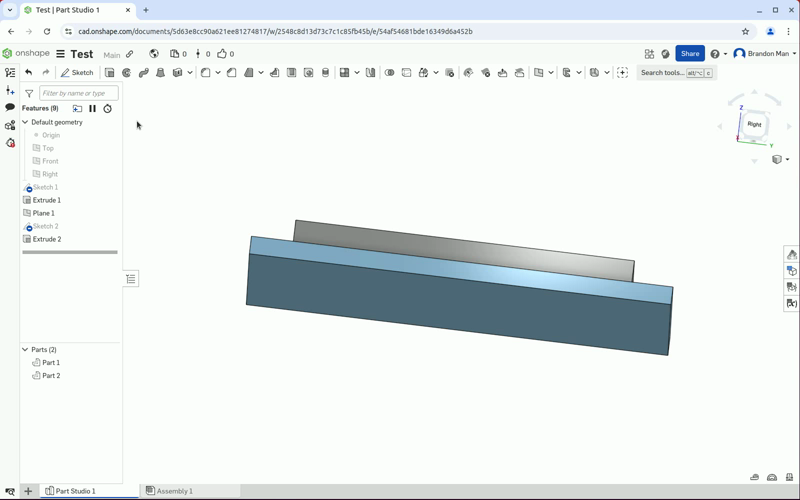
key(right, 3)
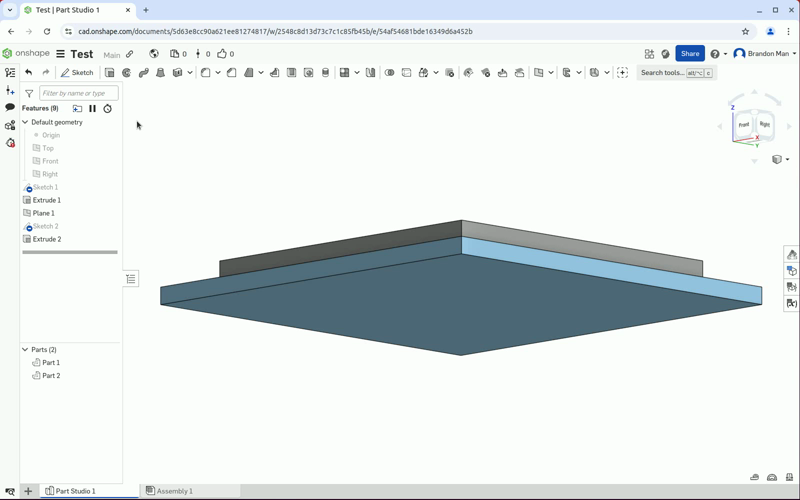
key(down, 3)
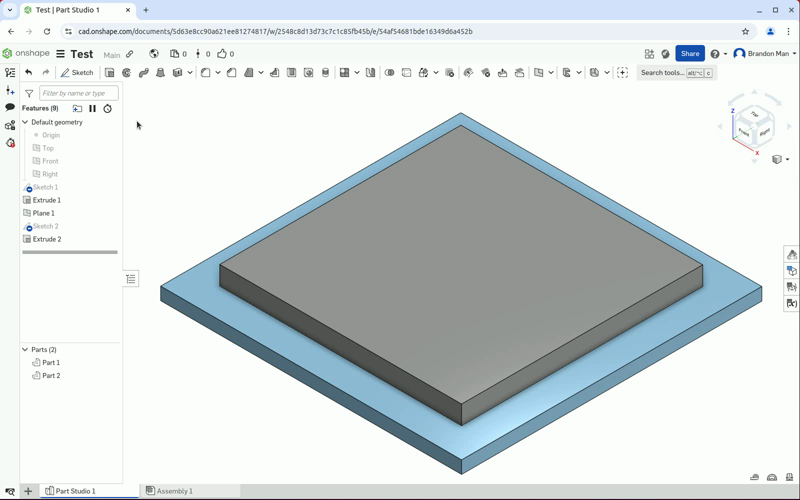
mouse_move(73, 189)
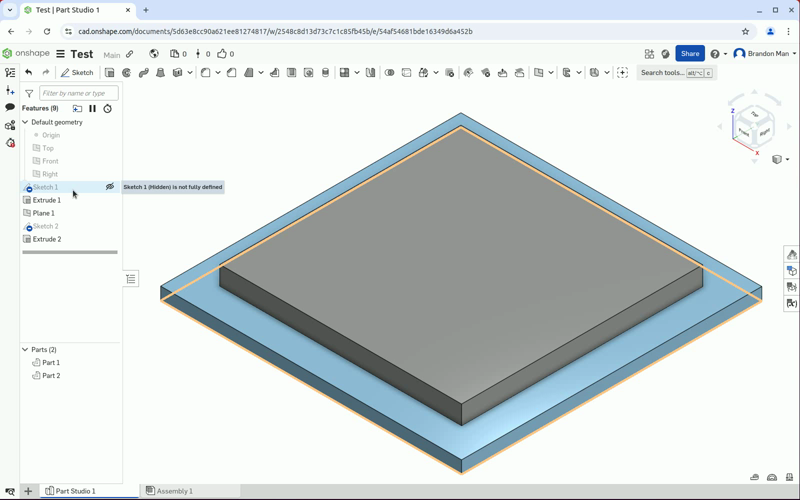
click(73, 189)